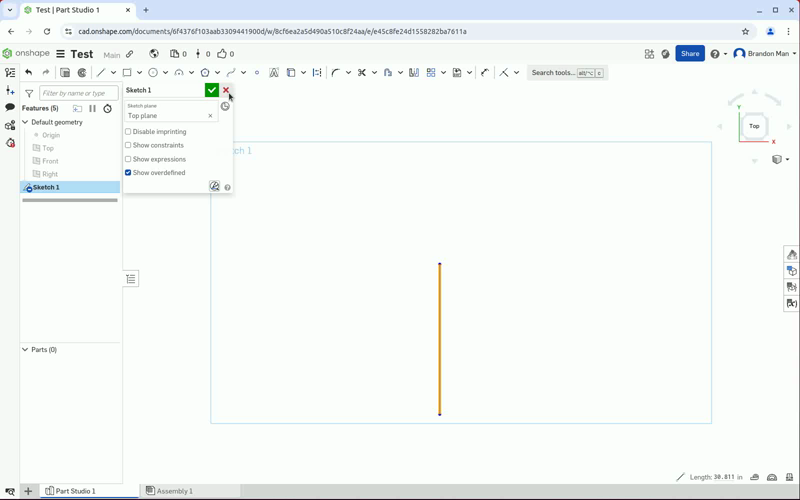
key(shift+h)
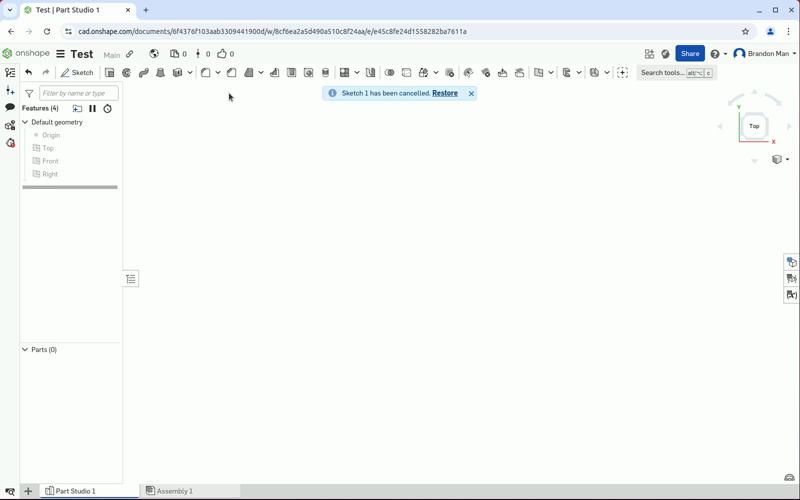
mouse_move(73, 352)
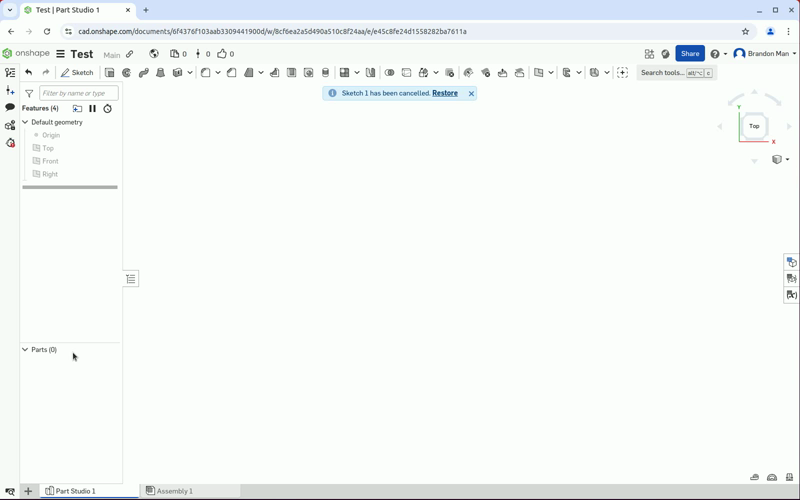
key(y)
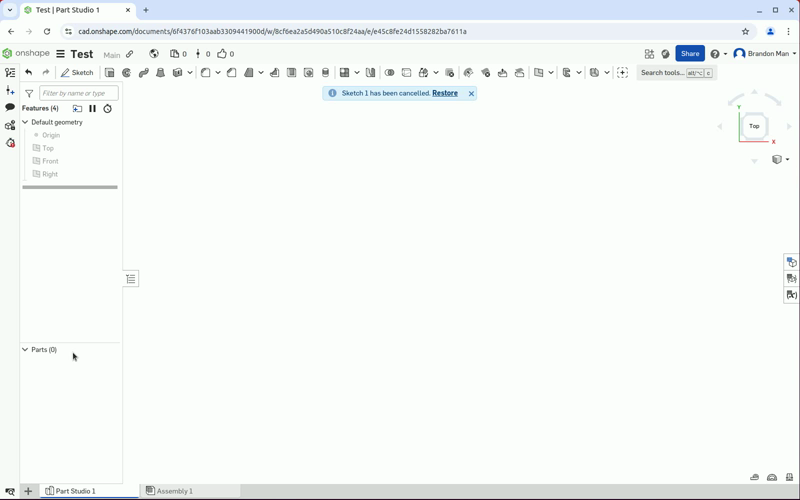
key(shift+p)
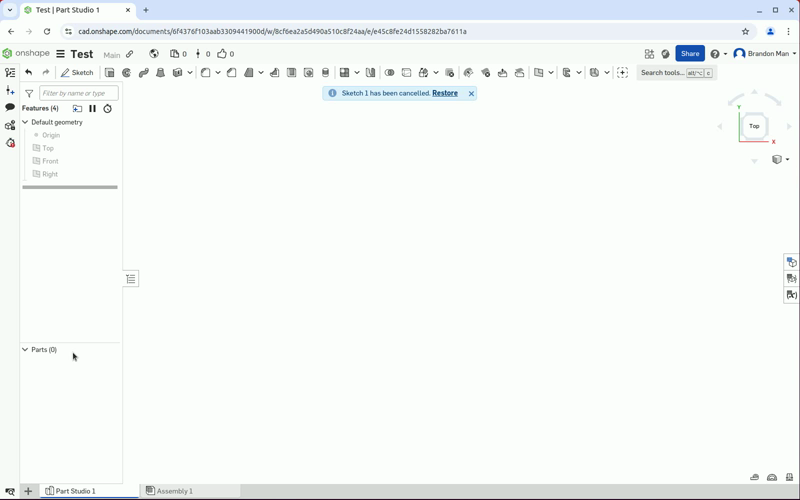
key(space)
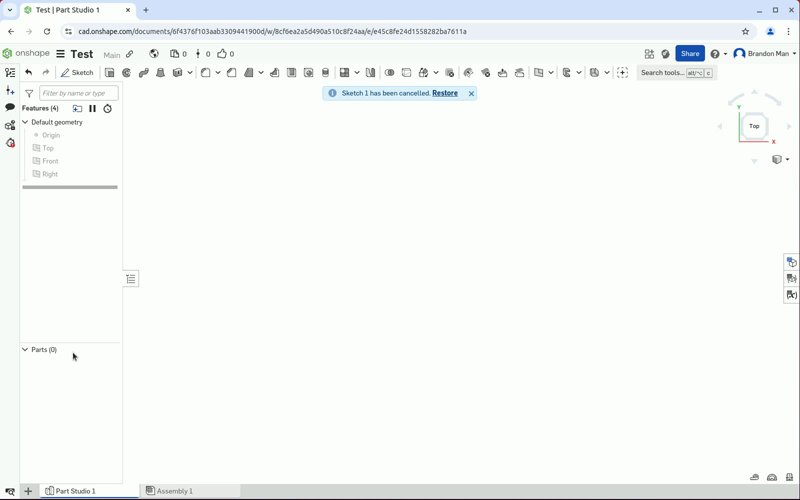
key_down(shift)
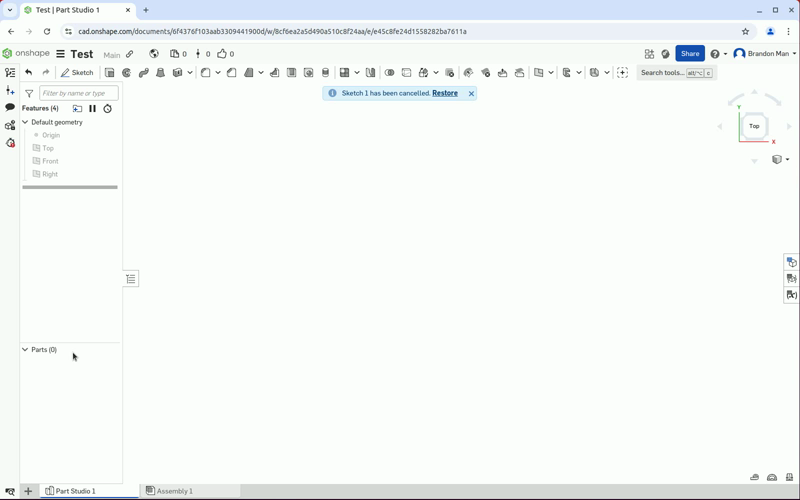
key(up)
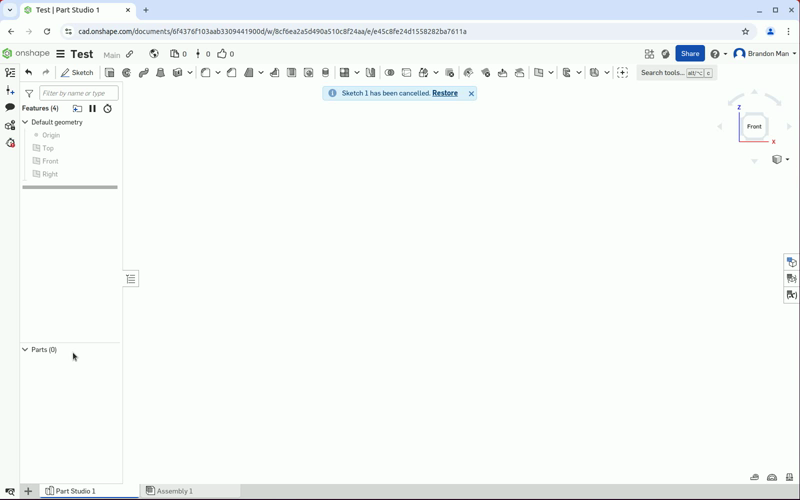
key_up(shift)
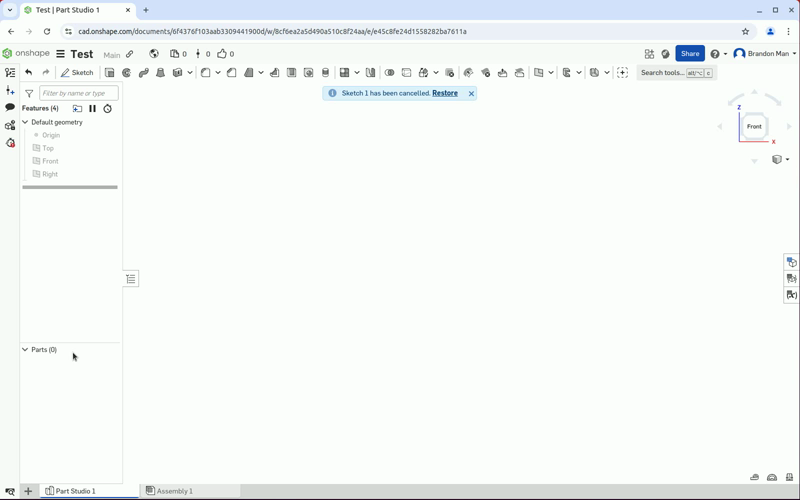
key(space)
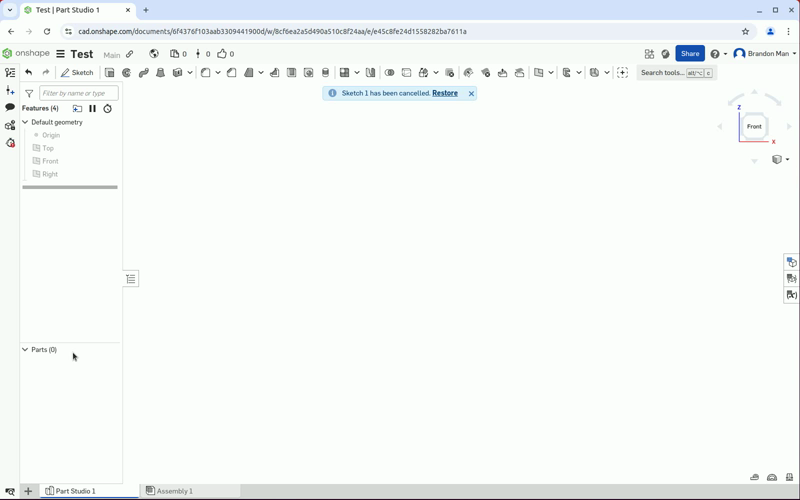
key_down(shift)
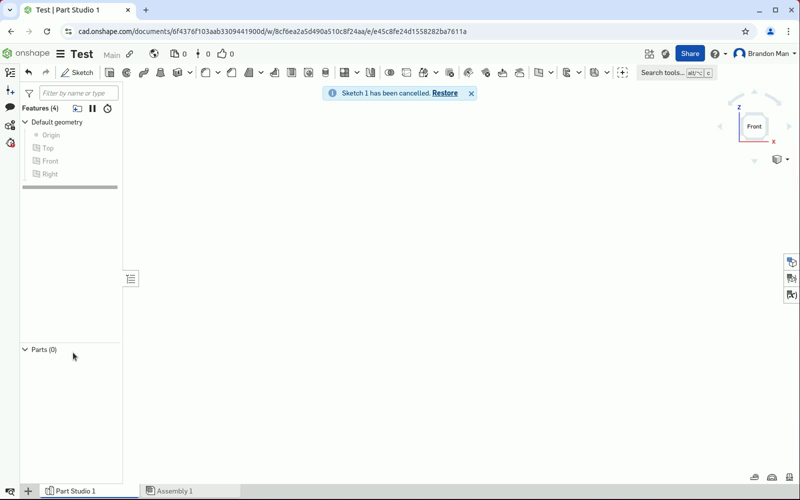
key(left)
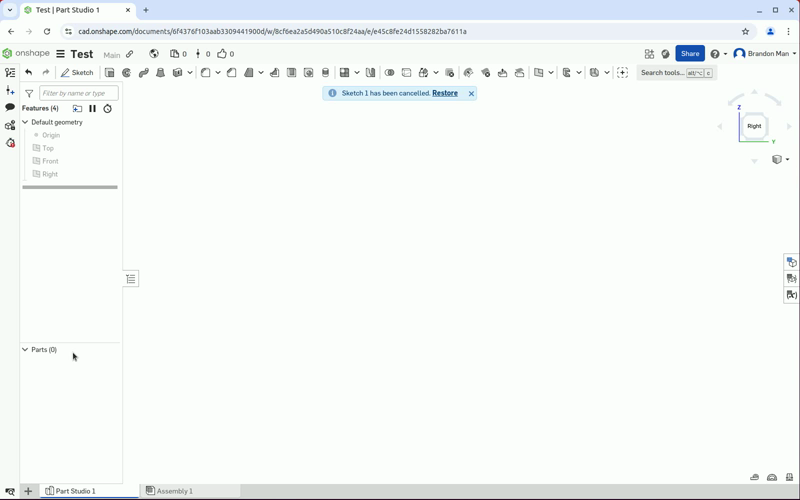
key_up(shift)
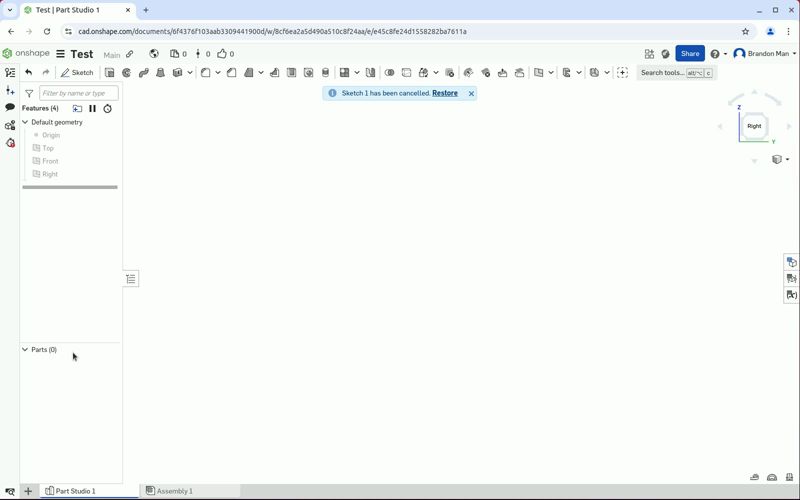
mouse_move(73, 352)
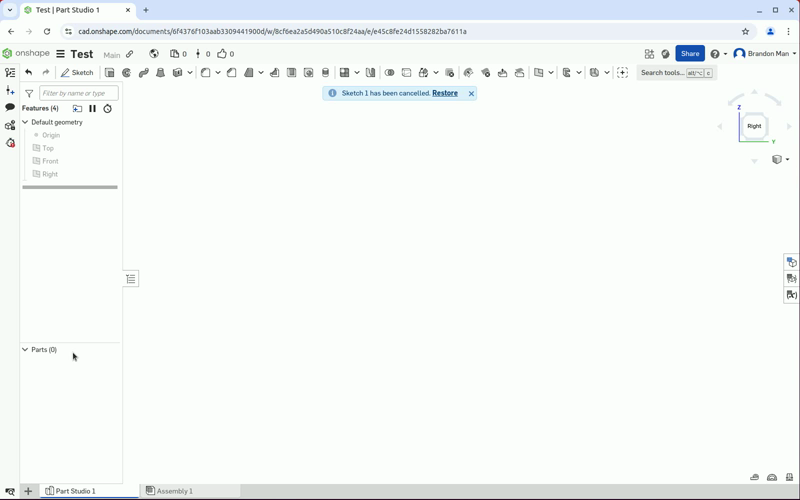
key(shift+y)
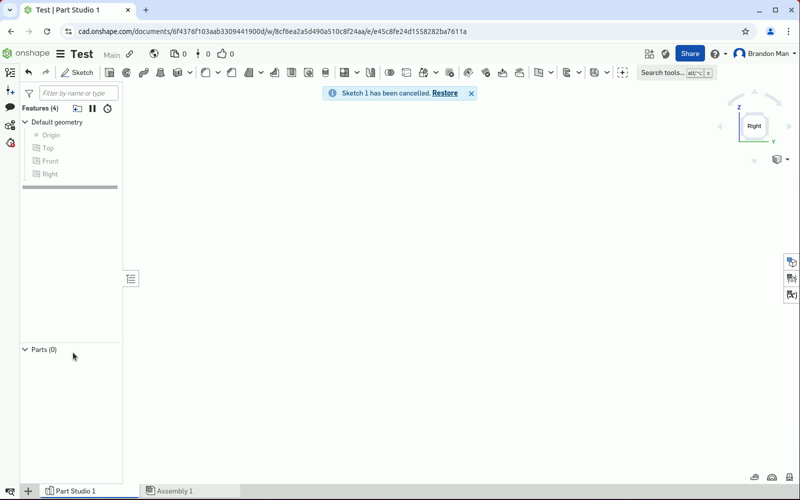
key(shift+s)
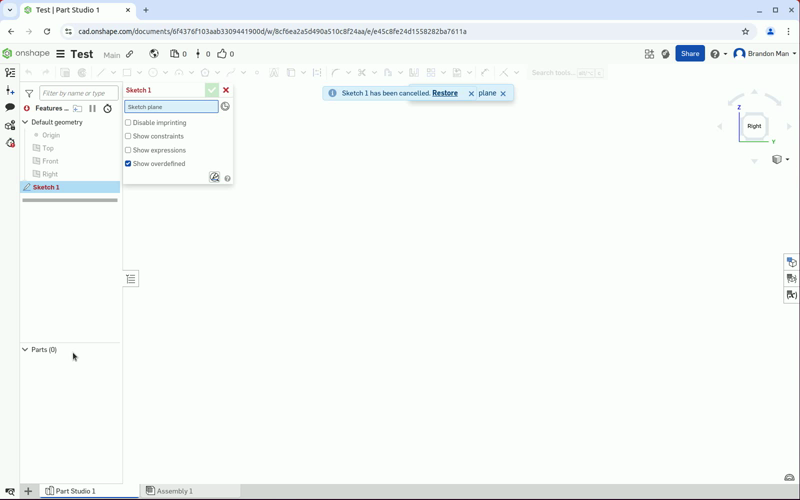
mouse_move(73, 176)
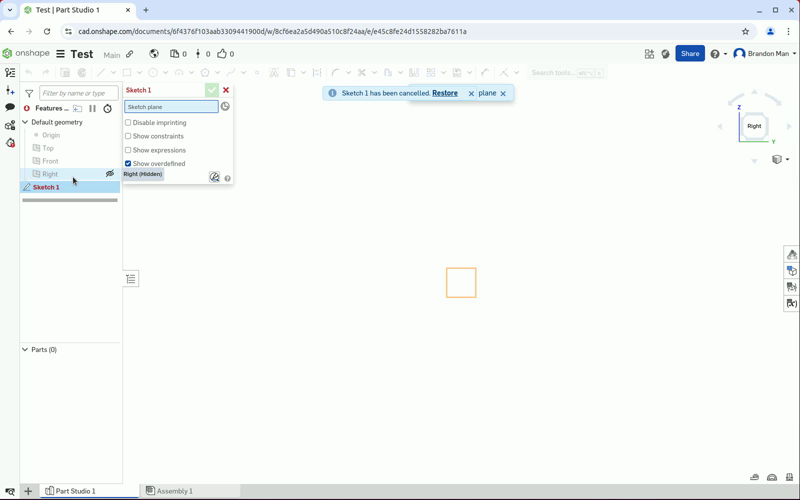
click(73, 176)
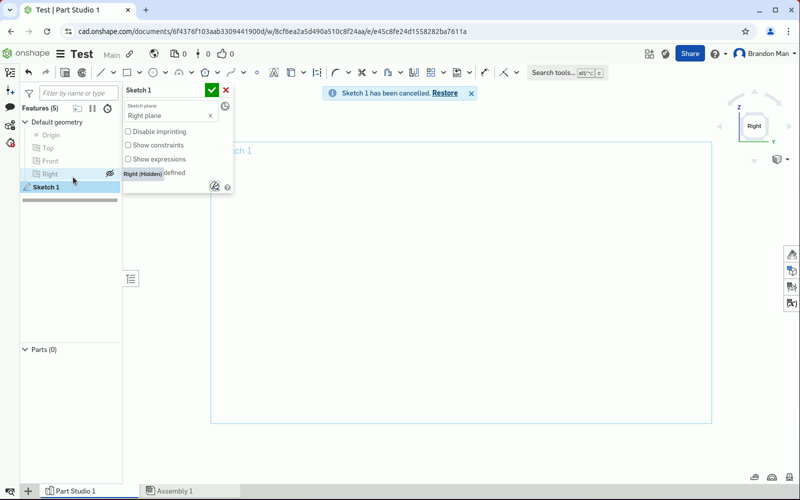
mouse_move(73, 352)
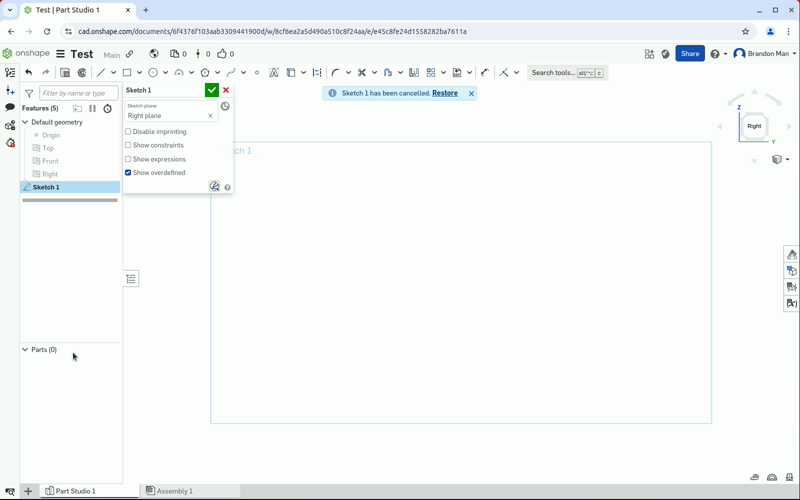
key(y)
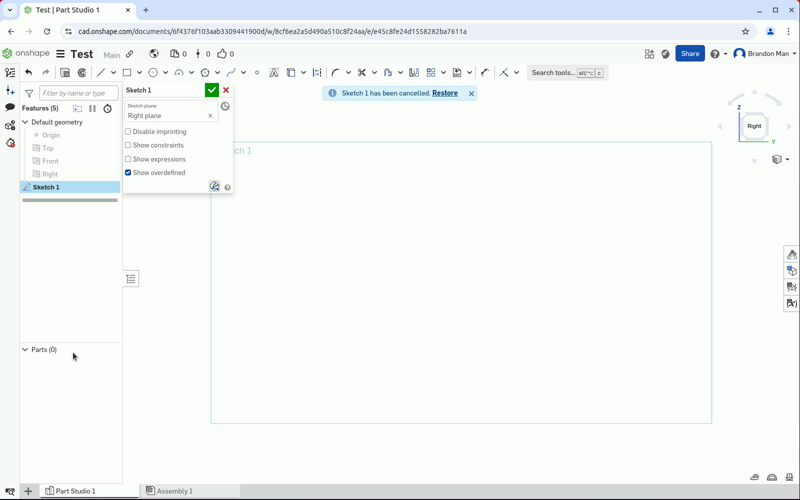
key(l)
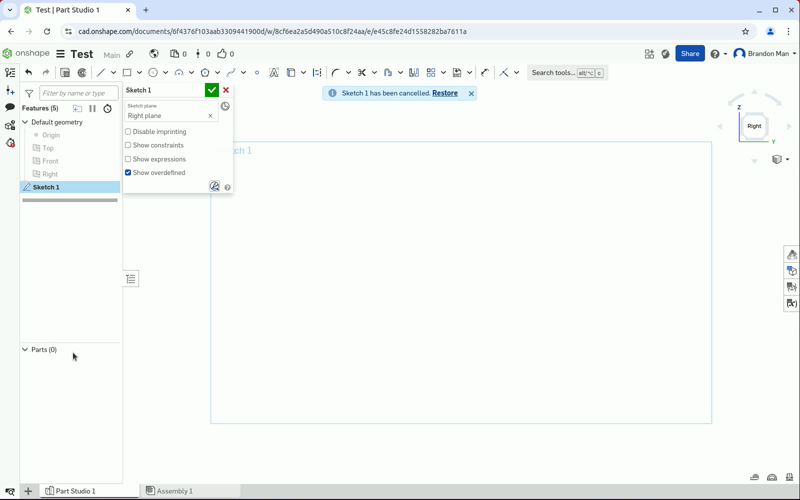
key_down(shift)
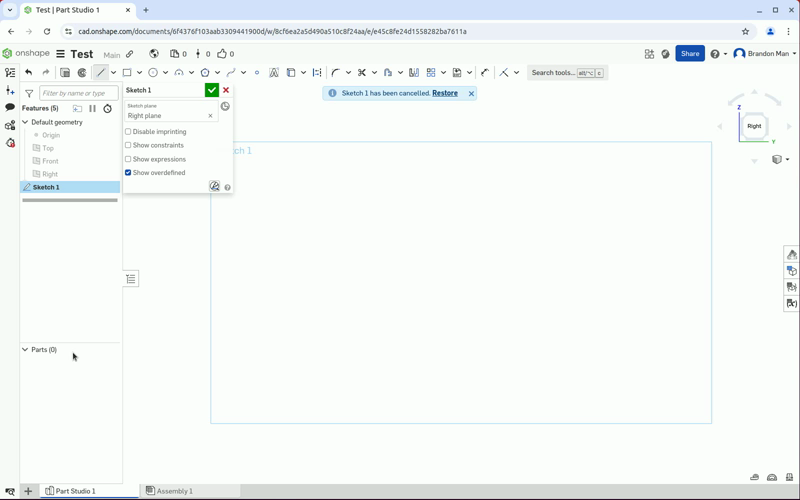
mouse_move(370, 282)
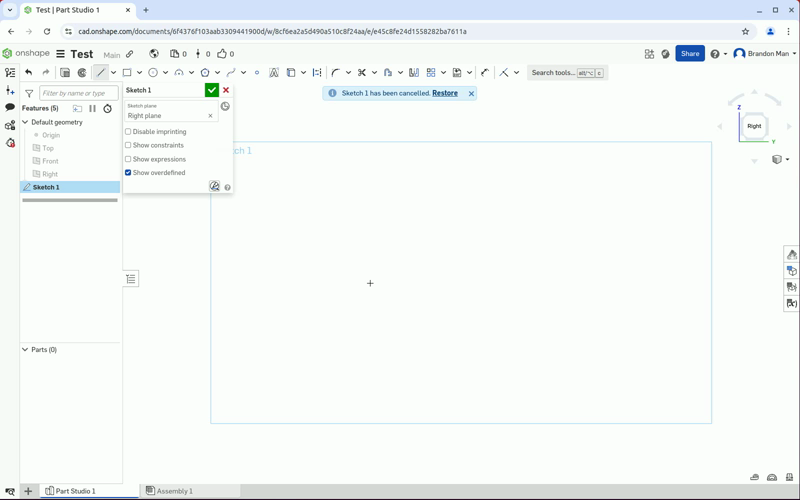
click(370, 282)
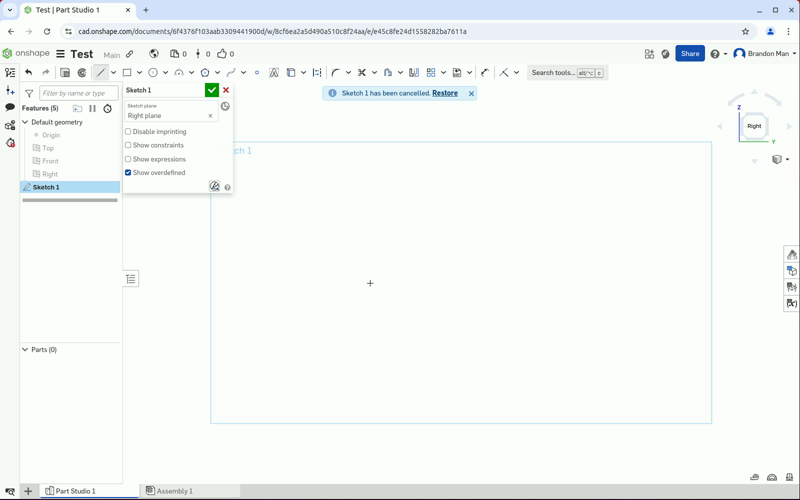
key_up(shift)
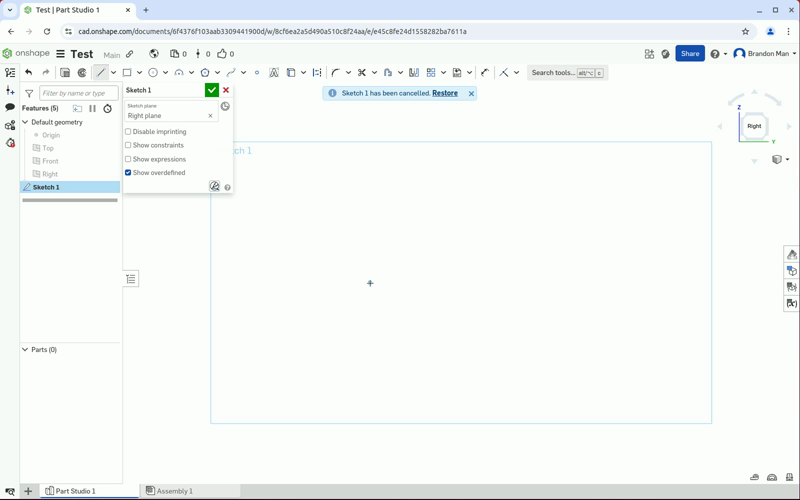
key_down(shift)
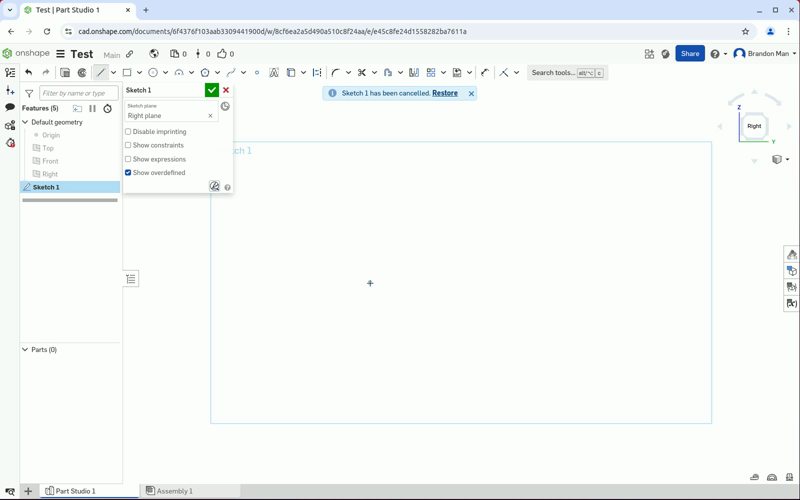
mouse_move(460, 282)
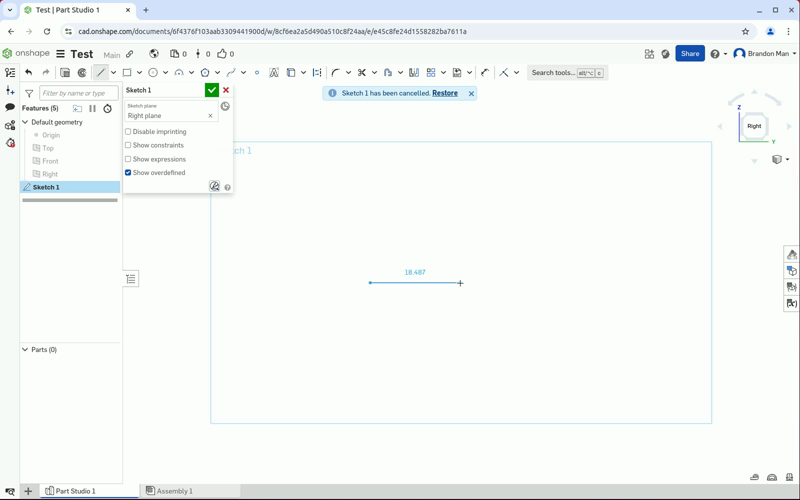
click(460, 282)
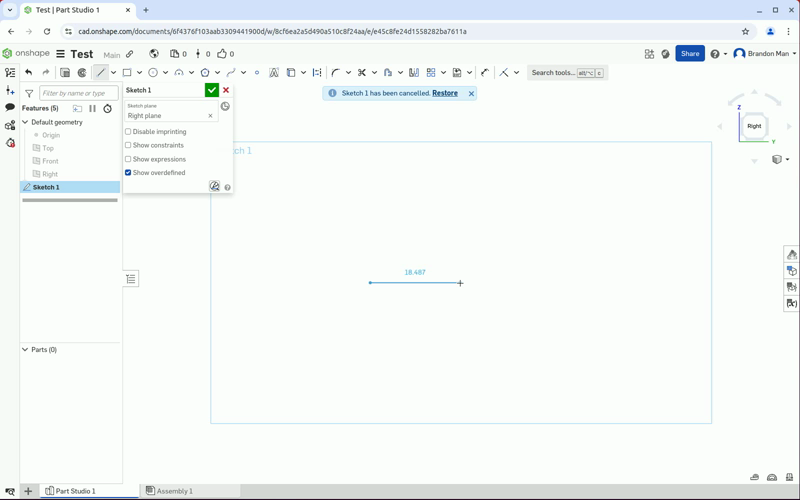
key_up(shift)
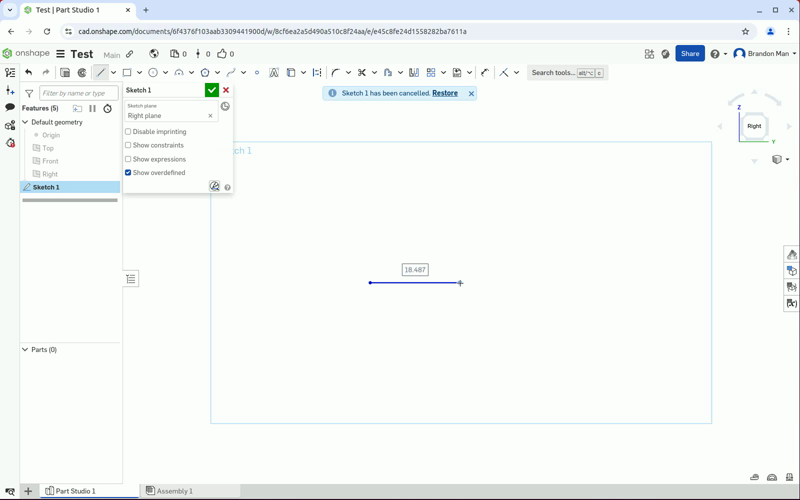
key_down(shift)
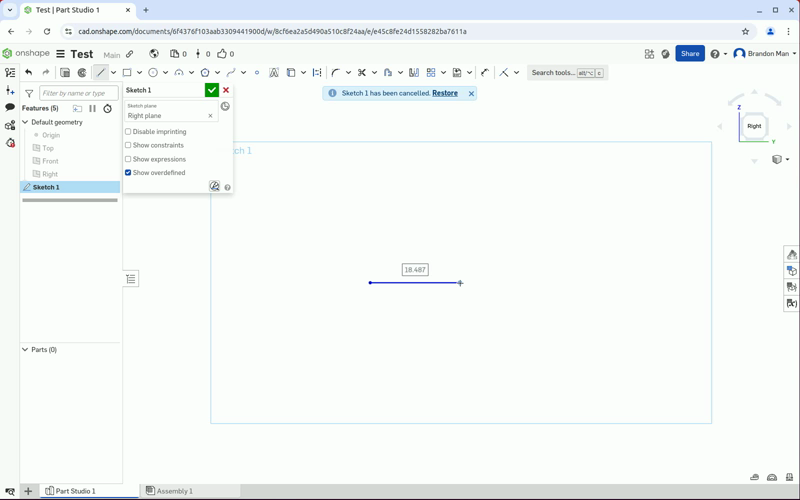
mouse_move(460, 170)
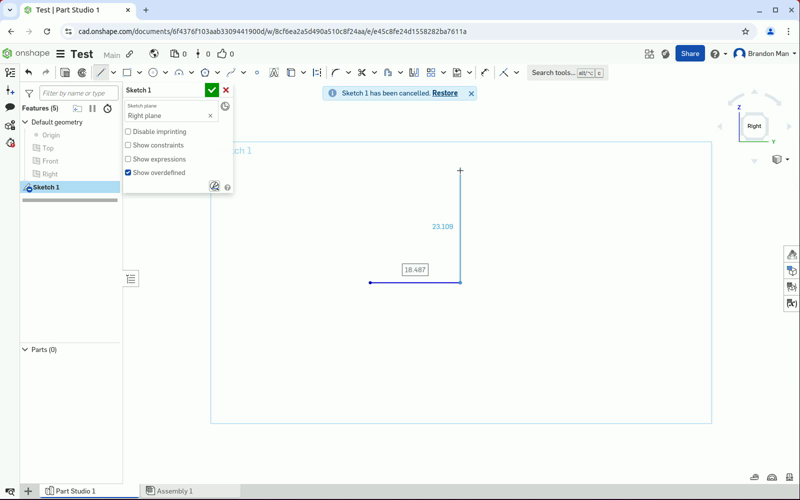
click(460, 170)
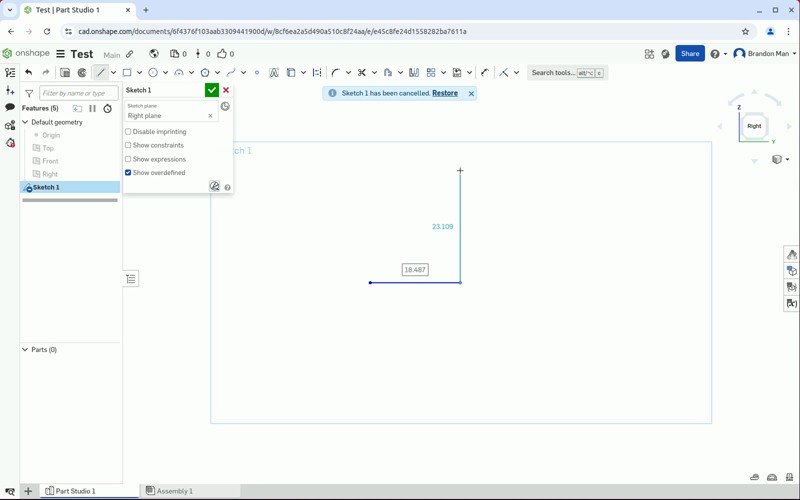
key_up(shift)
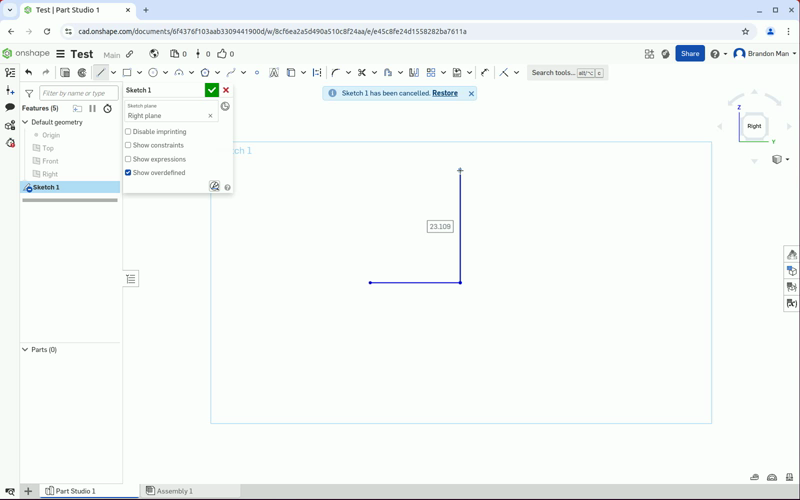
key_down(shift)
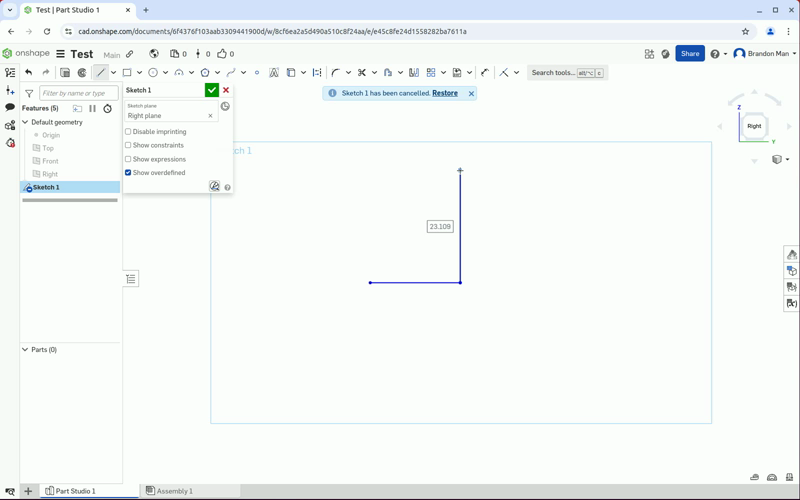
mouse_move(490, 170)
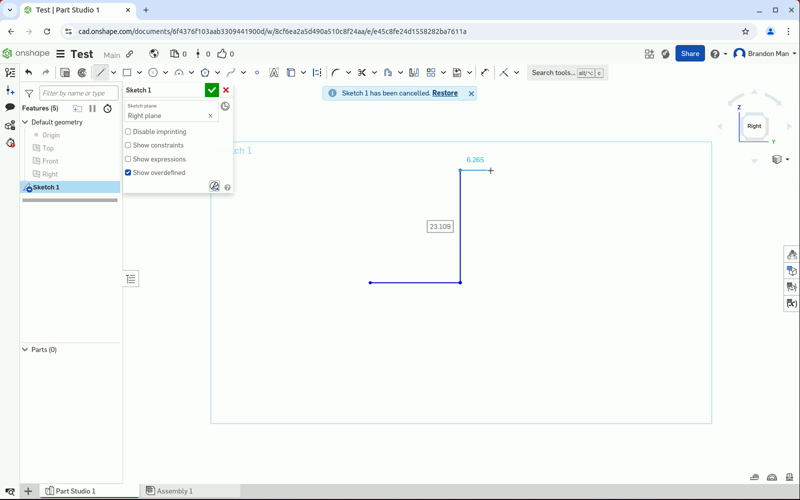
mouse_move(442, 170)
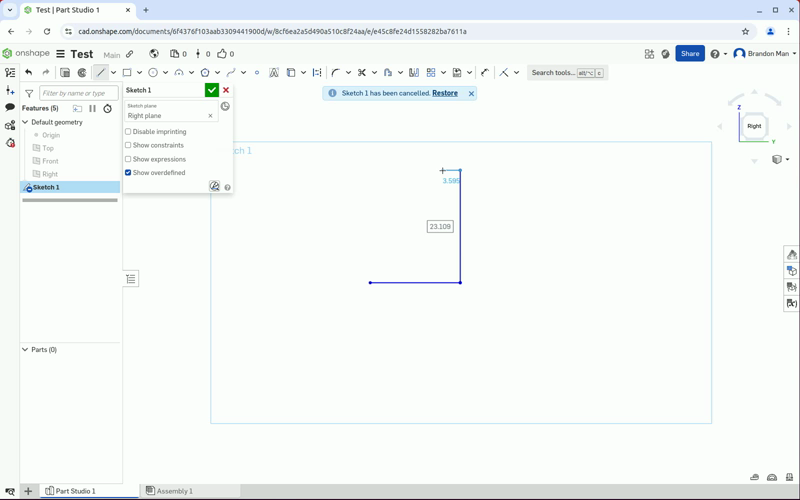
click(442, 170)
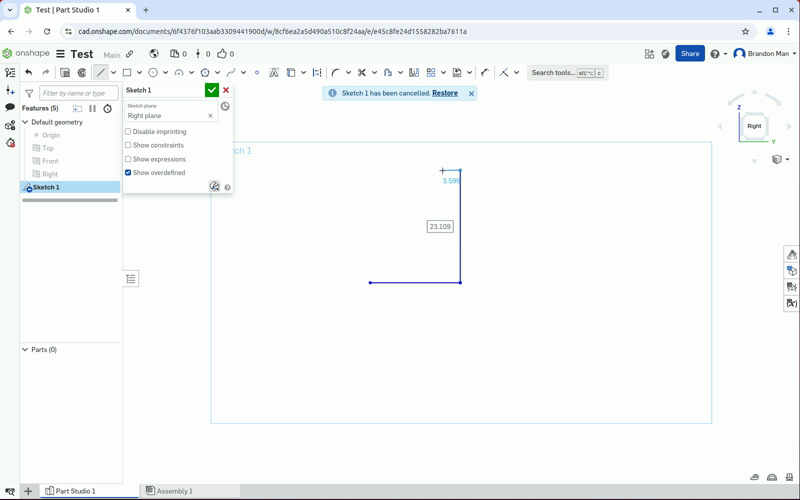
key_up(shift)
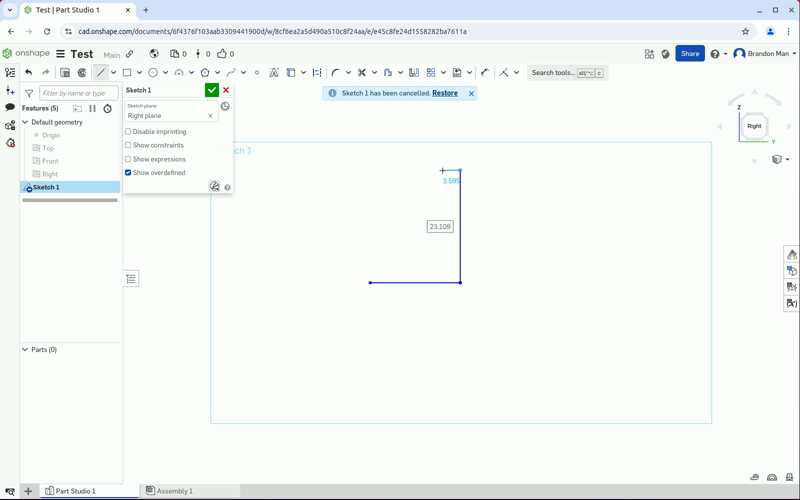
key_down(shift)
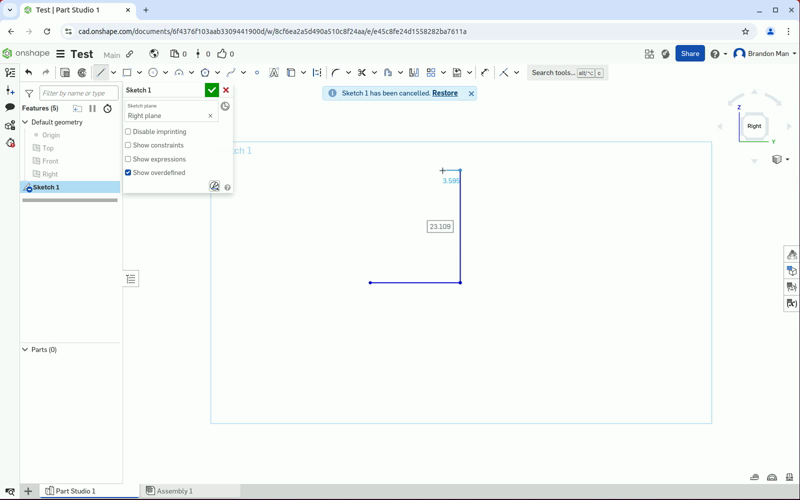
mouse_move(370, 260)
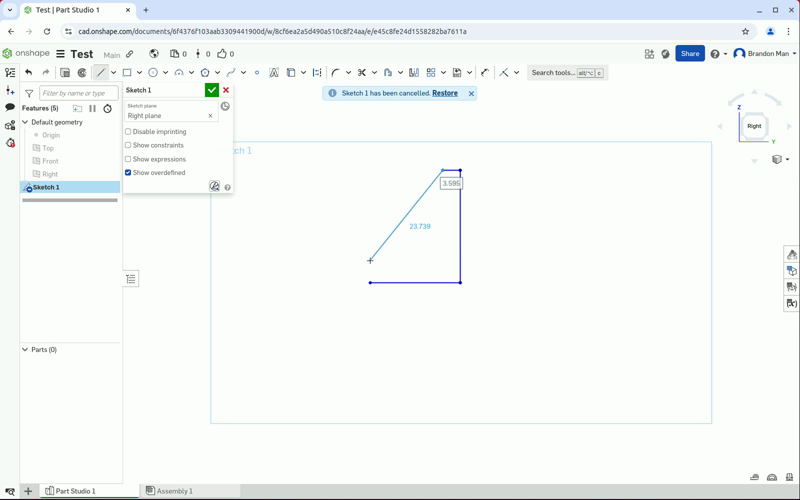
click(370, 260)
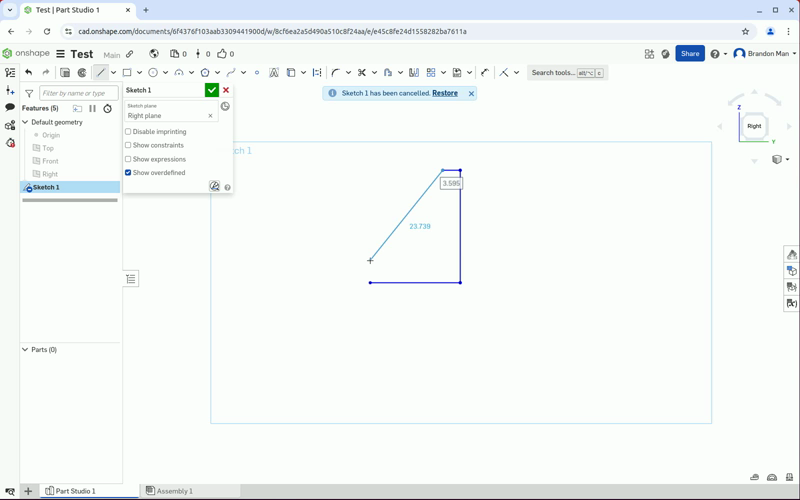
key_up(shift)
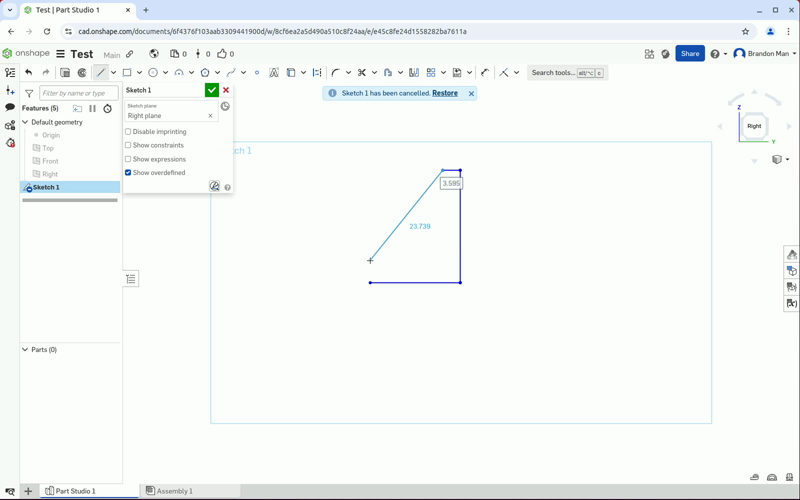
mouse_move(400, 260)
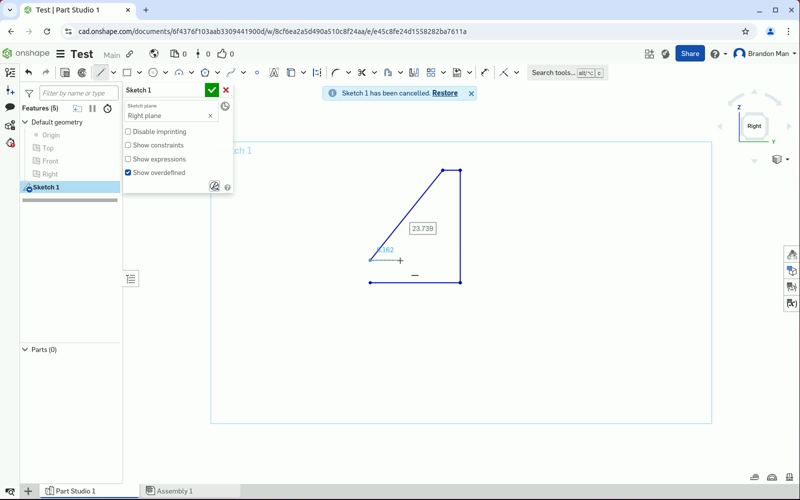
key_down(shift)
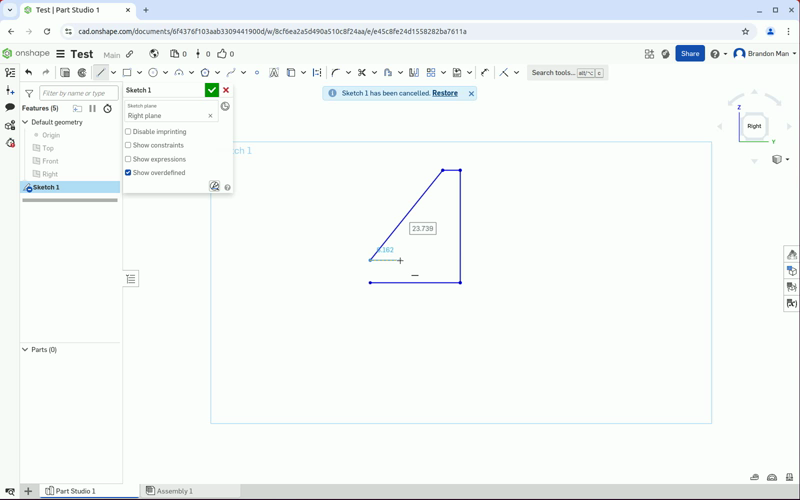
mouse_move(370, 282)
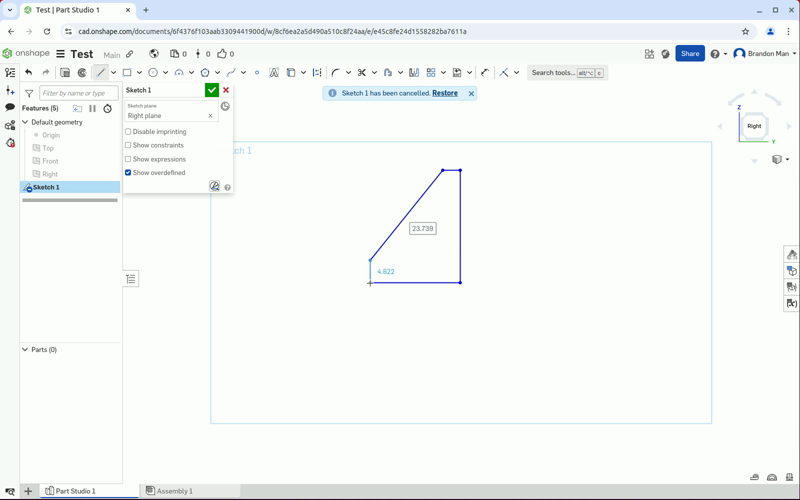
key_up(shift)
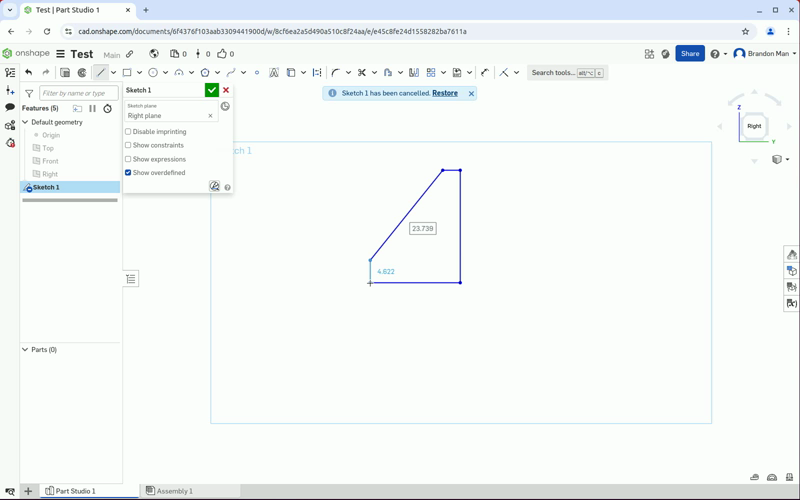
click(370, 282)
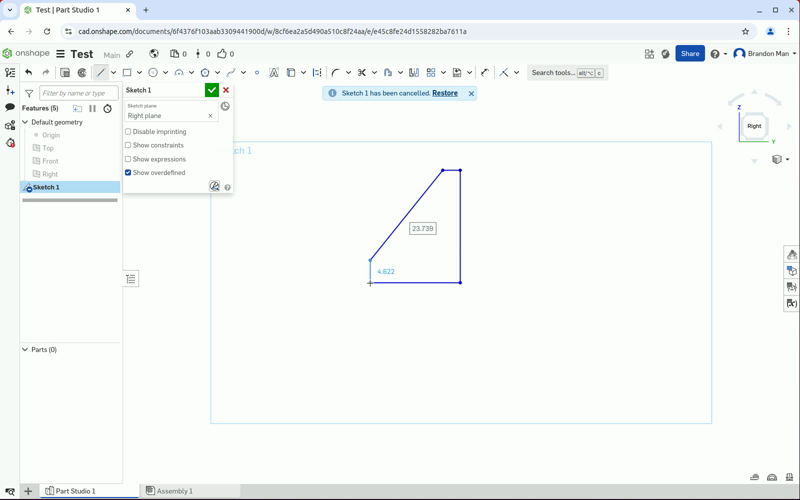
key(esc)
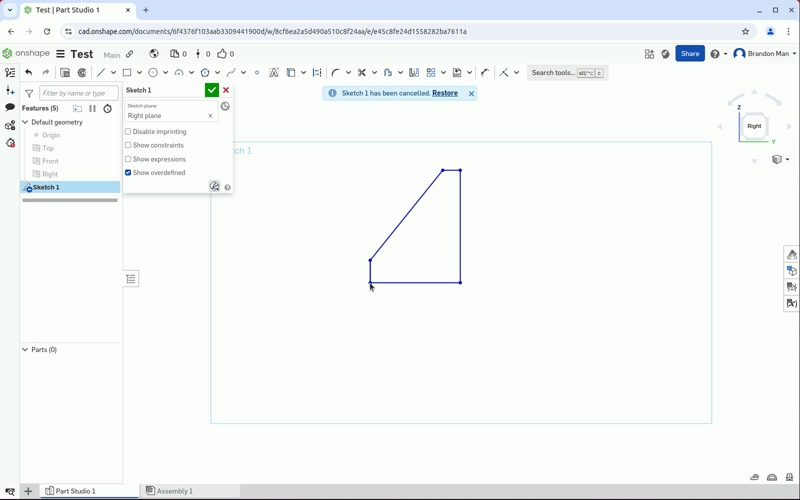
mouse_move(407, 269)
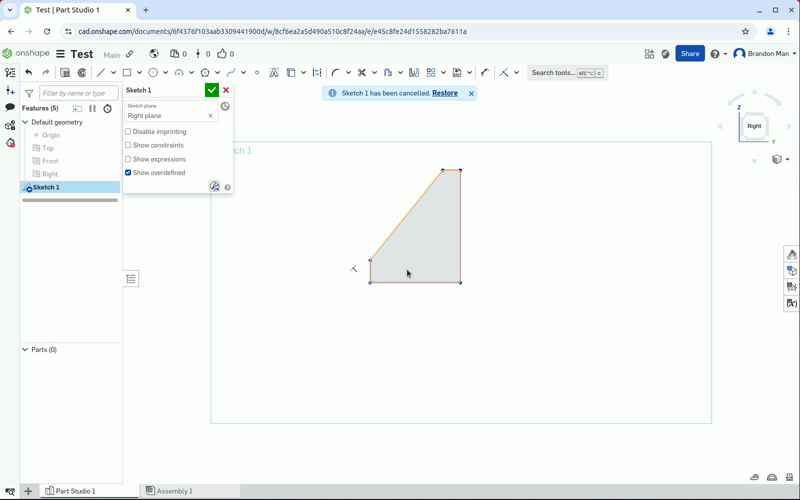
click(407, 269)
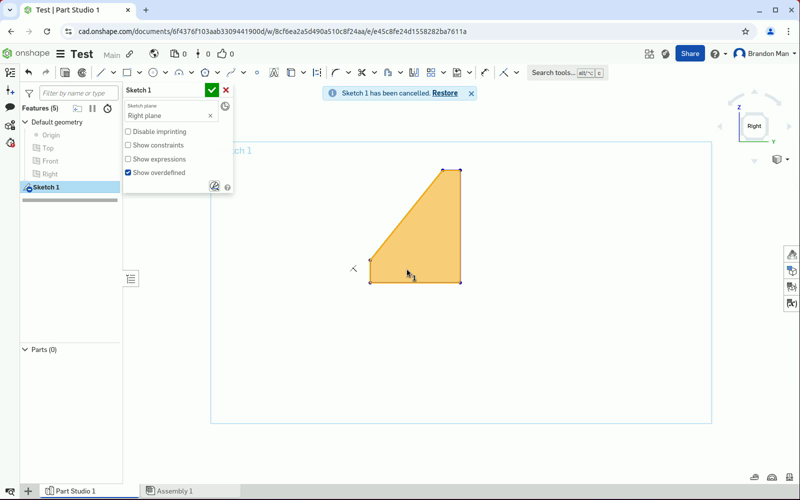
mouse_move(73, 352)
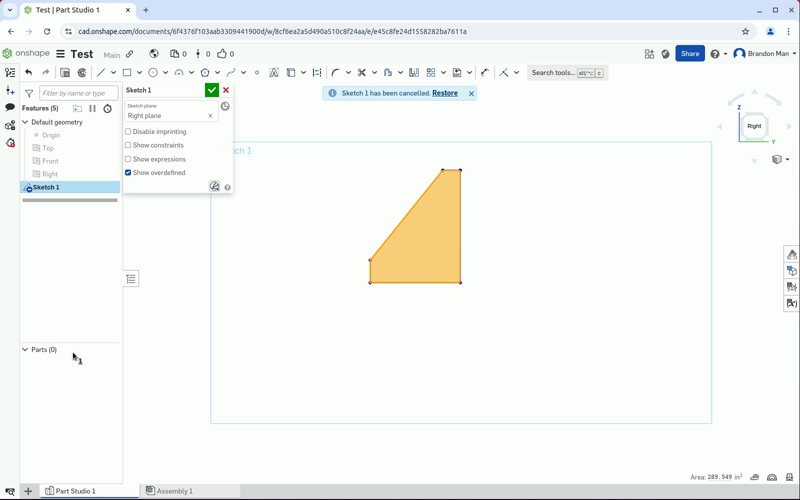
key(shift+y)
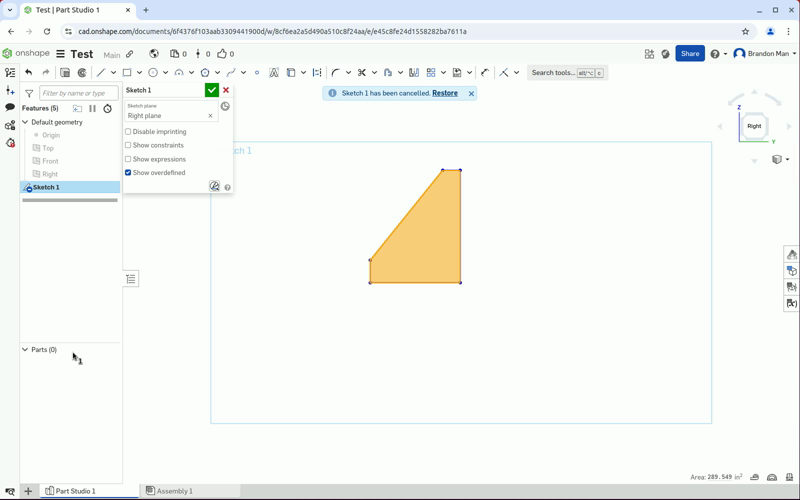
key(shift+e)
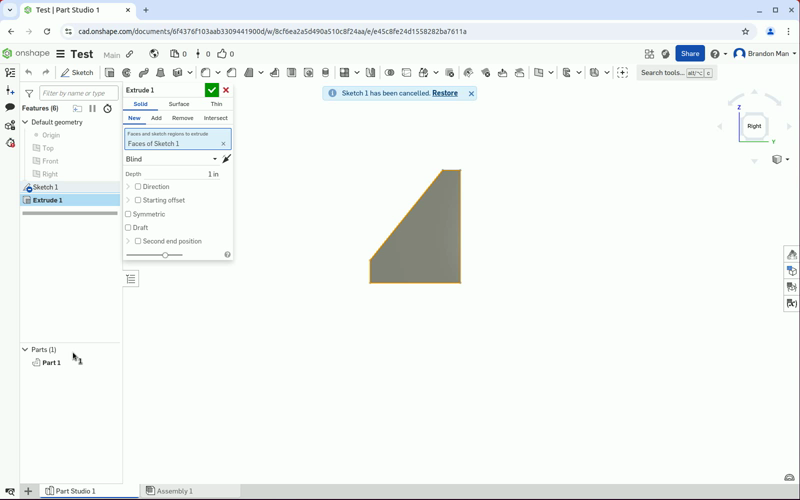
mouse_move(143, 106)
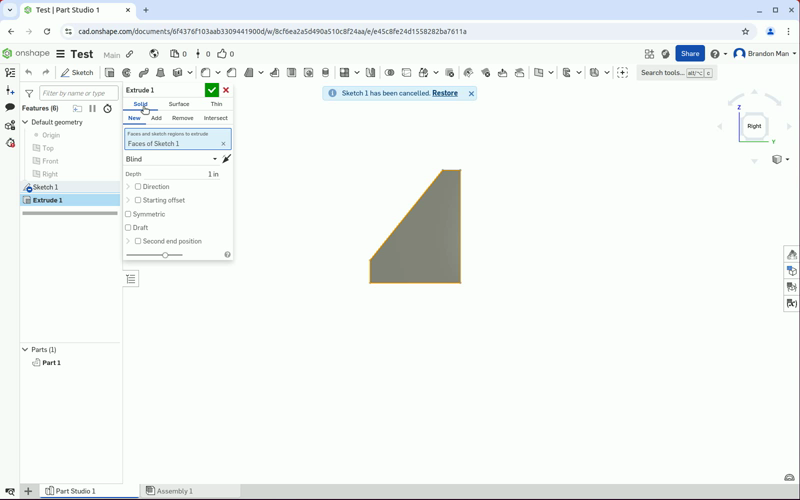
click(143, 106)
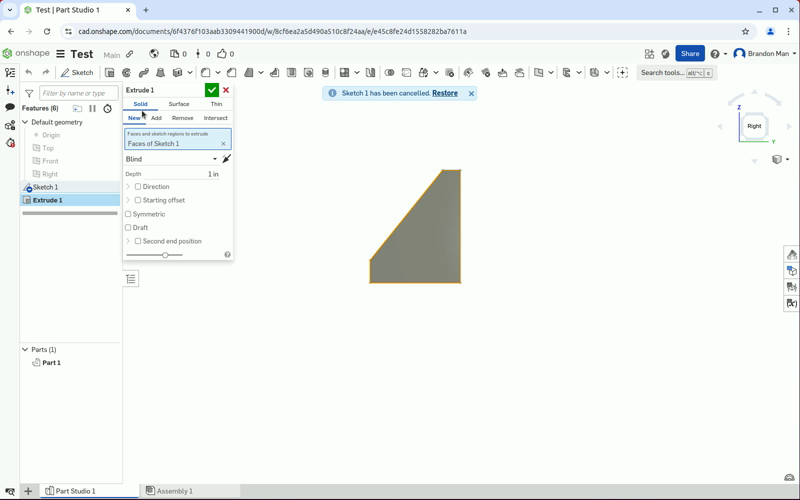
mouse_move(137, 120)
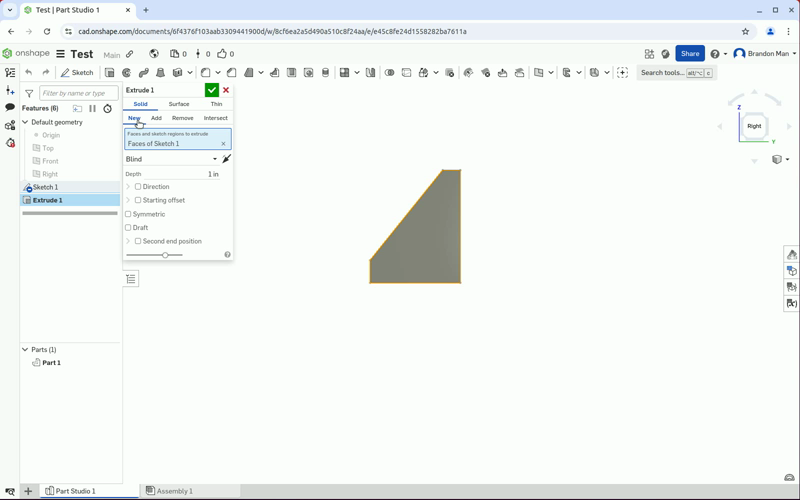
click(137, 120)
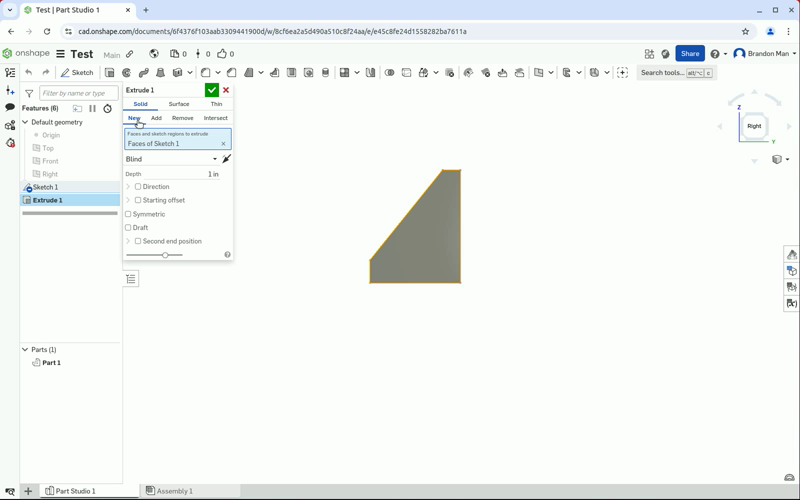
key(tab, 4)
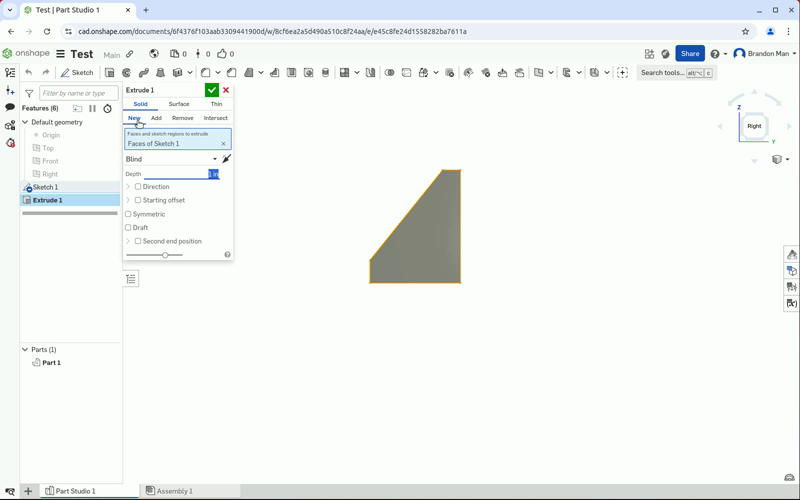
text(18.535)
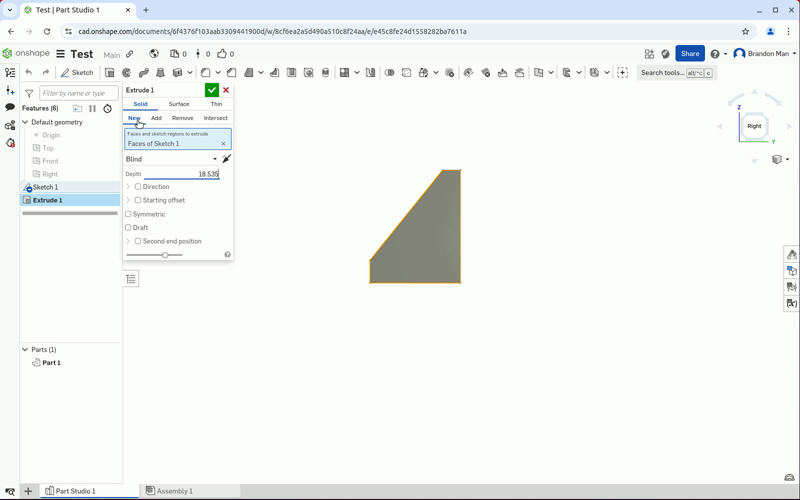
key(enter)
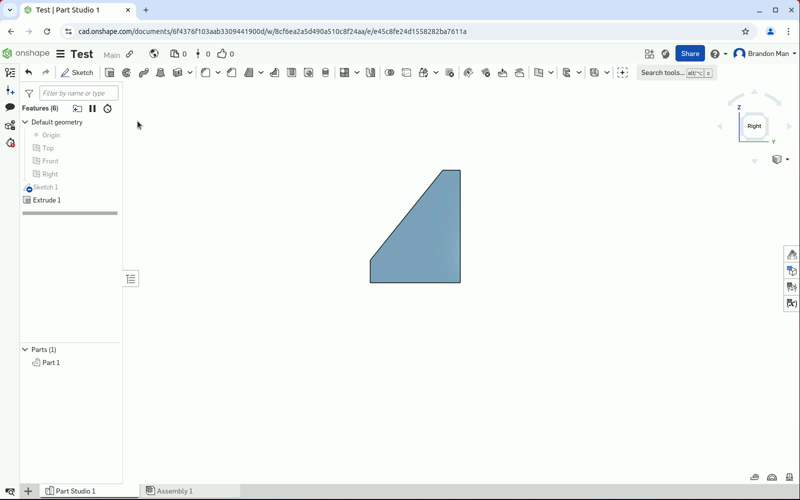
key(shift+h)
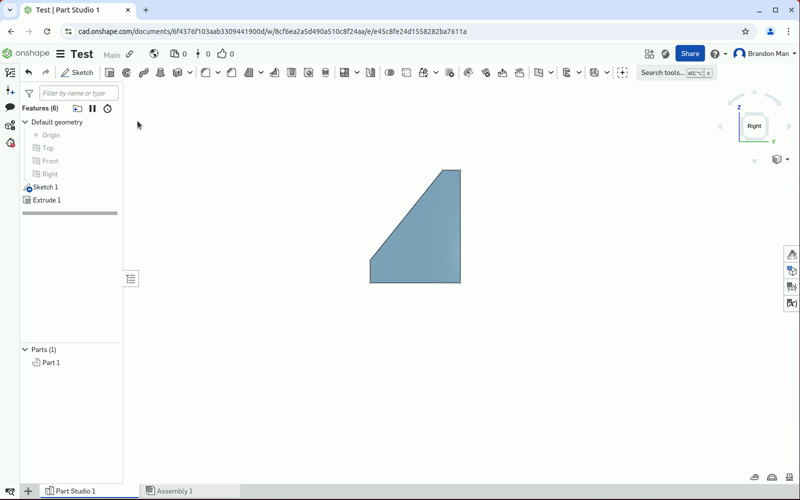
key(shift+h)
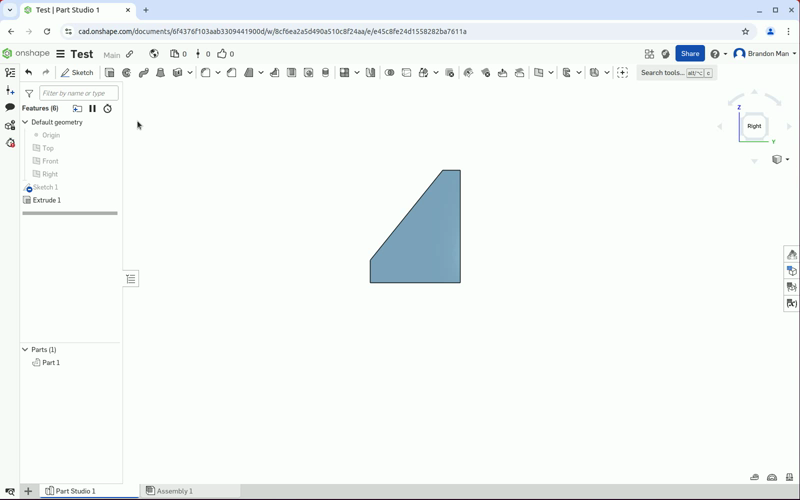
mouse_move(73, 189)
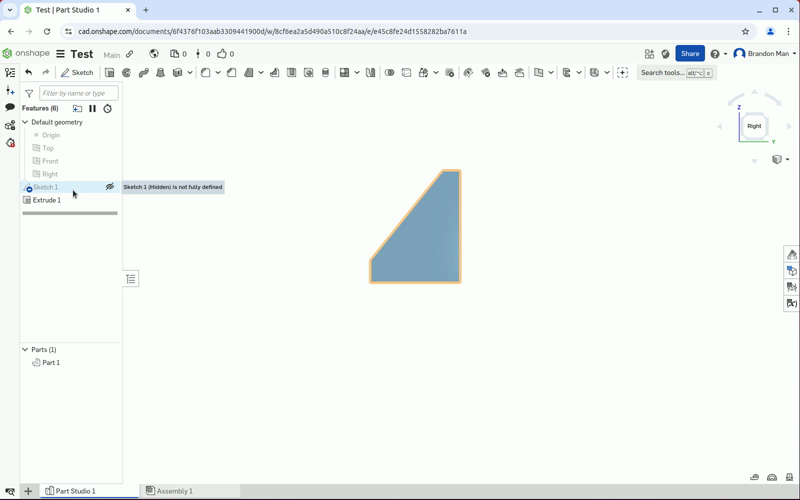
click(73, 189)
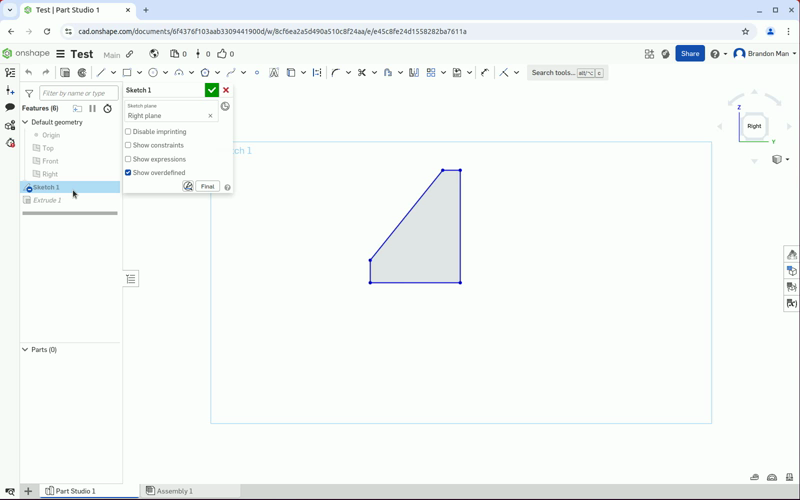
mouse_move(229, 92)
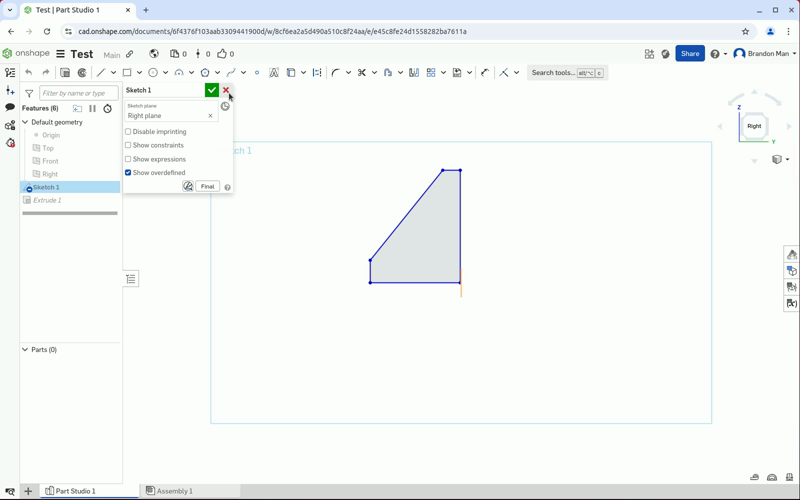
click(229, 92)
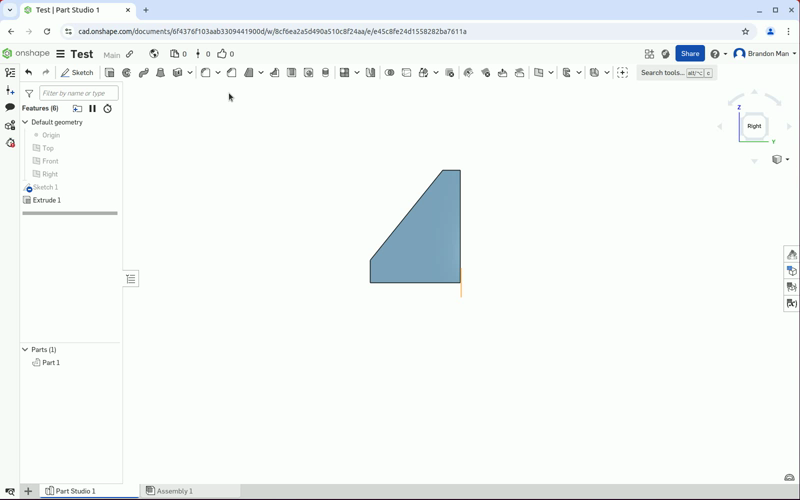
mouse_move(73, 352)
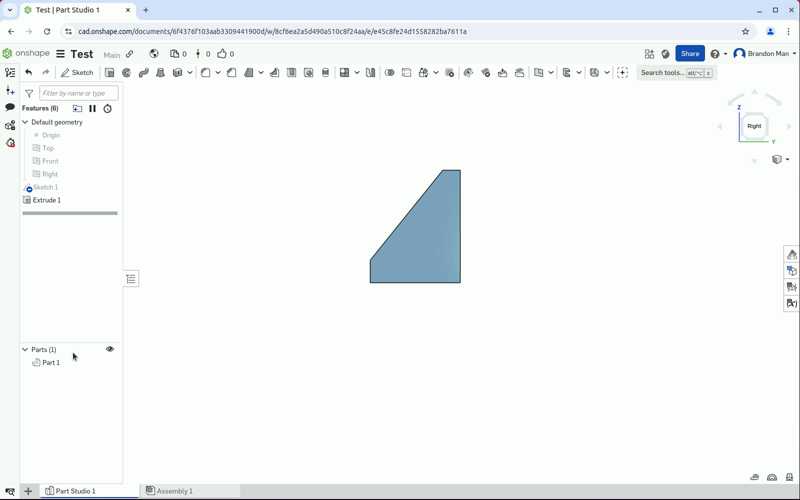
key(y)
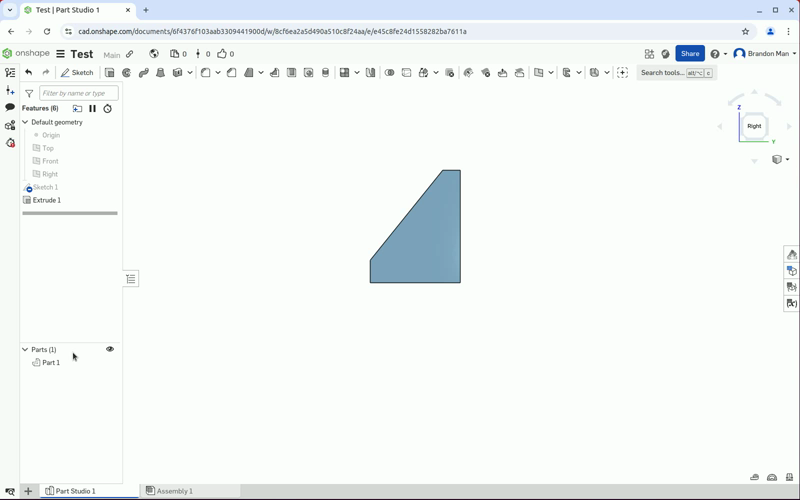
key(shift+p)
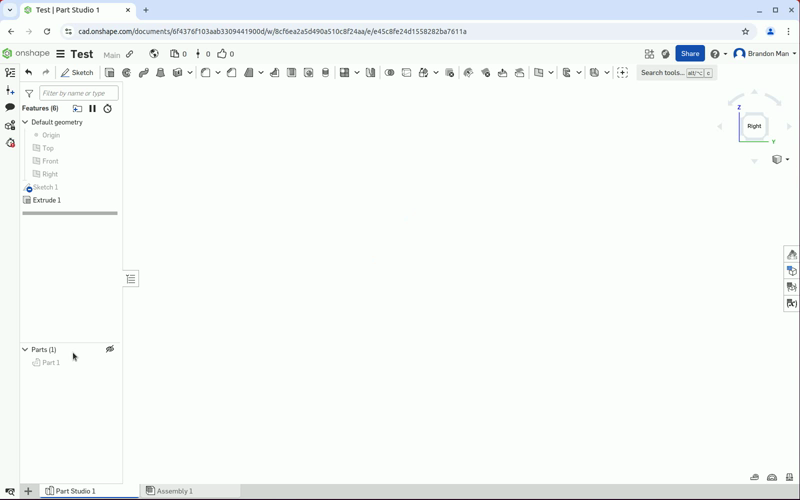
key(space)
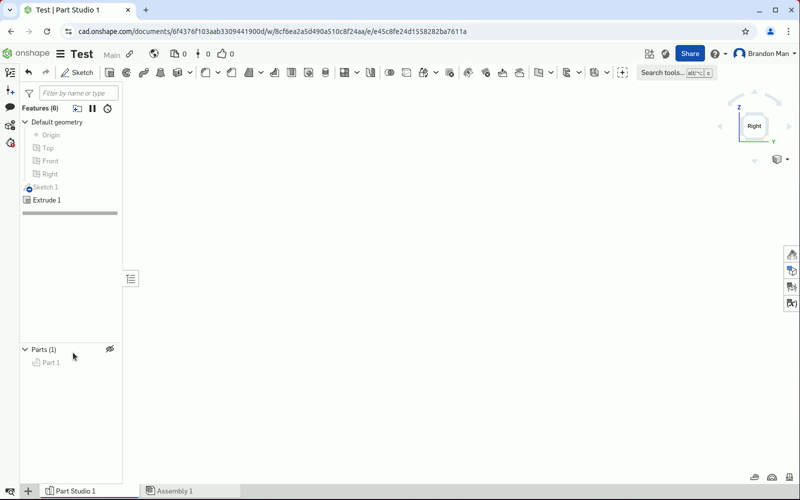
key_down(shift)
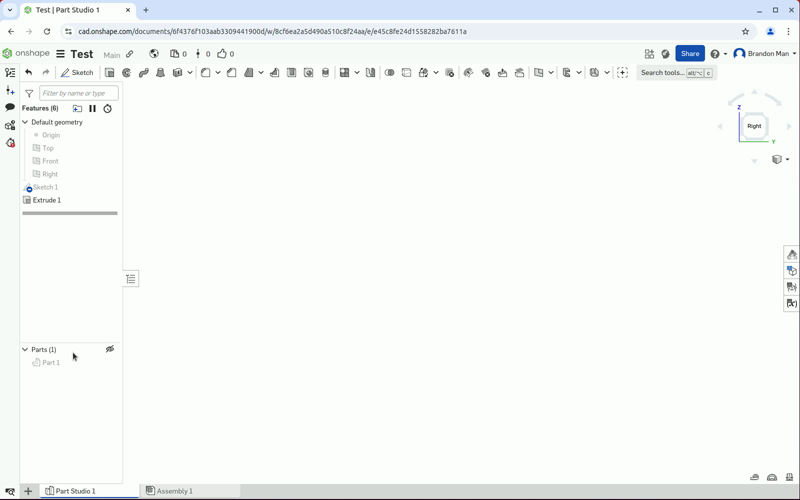
key(right)
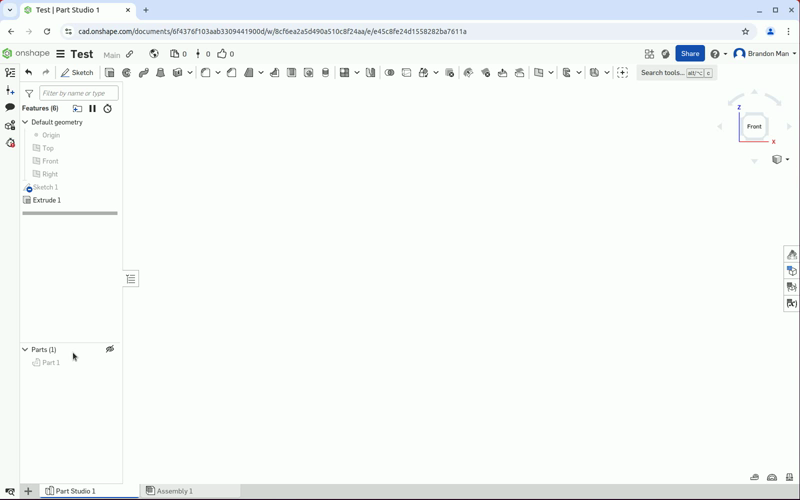
key_up(shift)
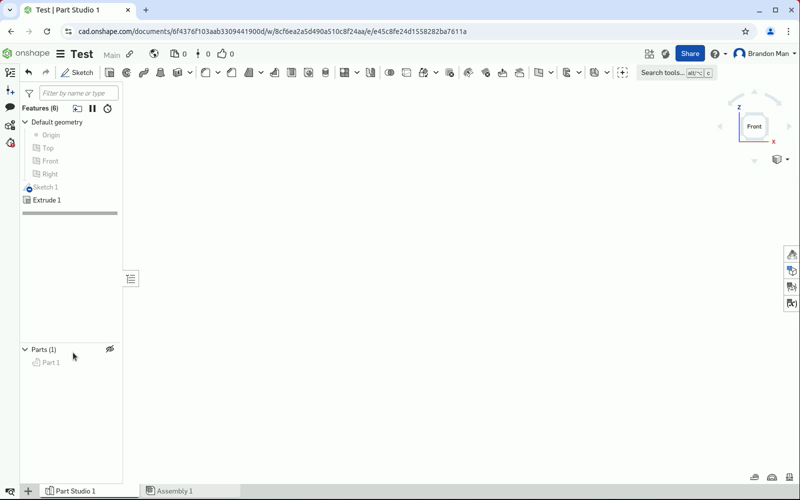
mouse_move(73, 352)
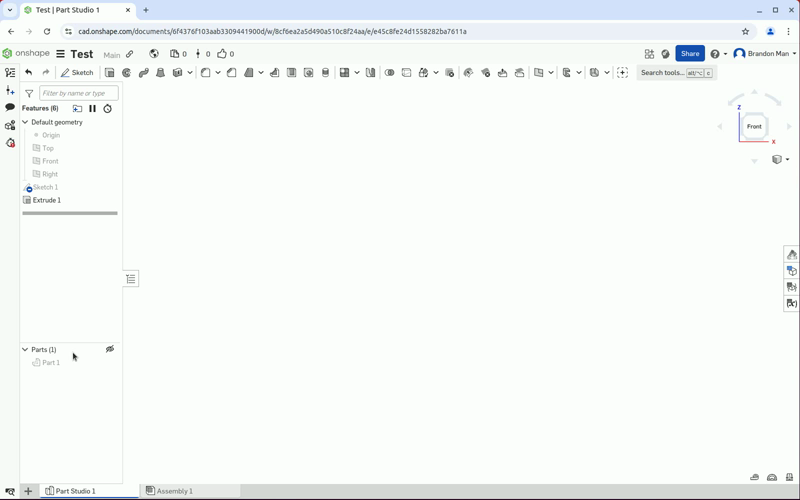
key(shift+y)
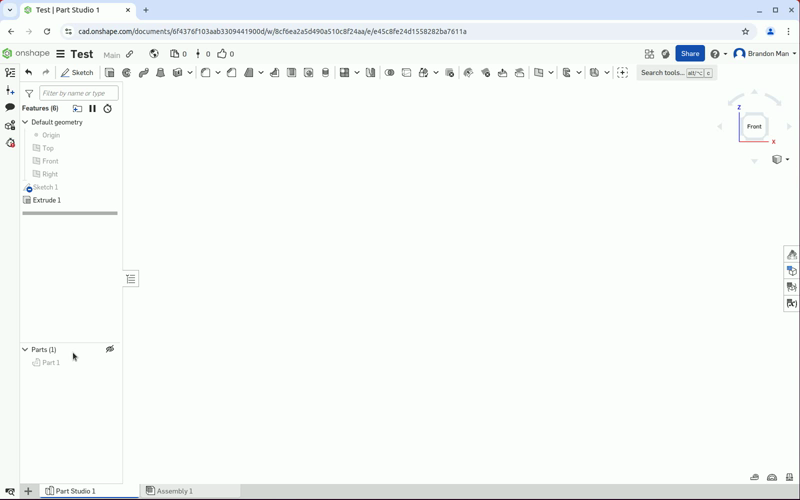
key(shift+s)
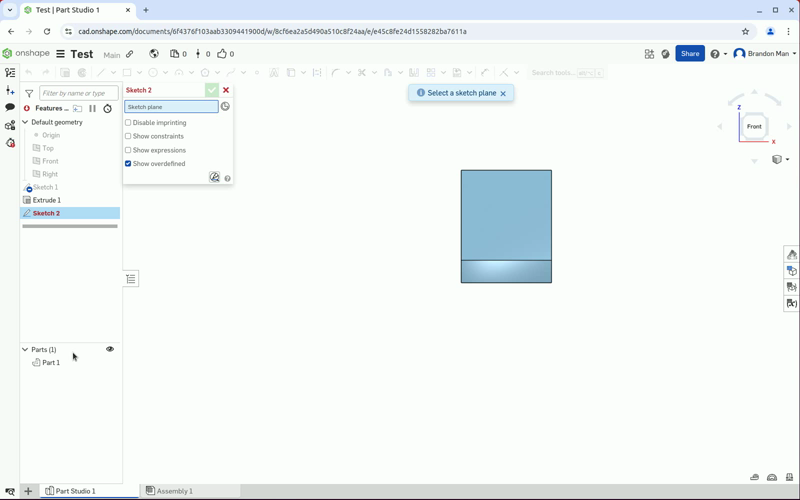
mouse_move(73, 163)
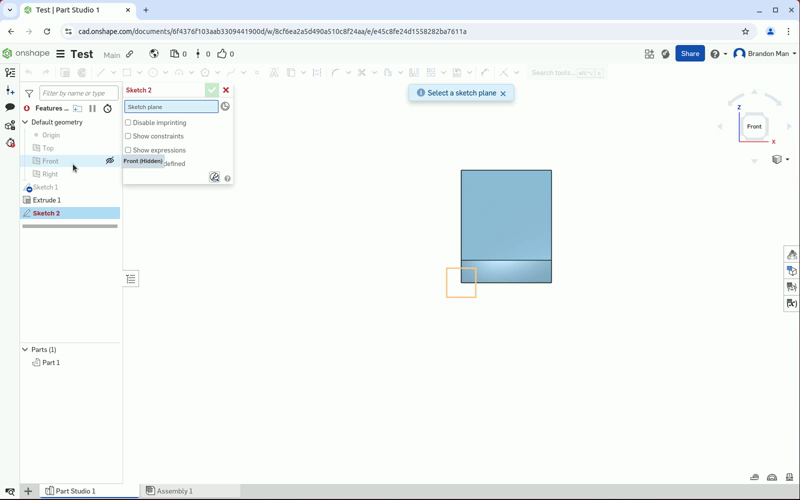
click(73, 163)
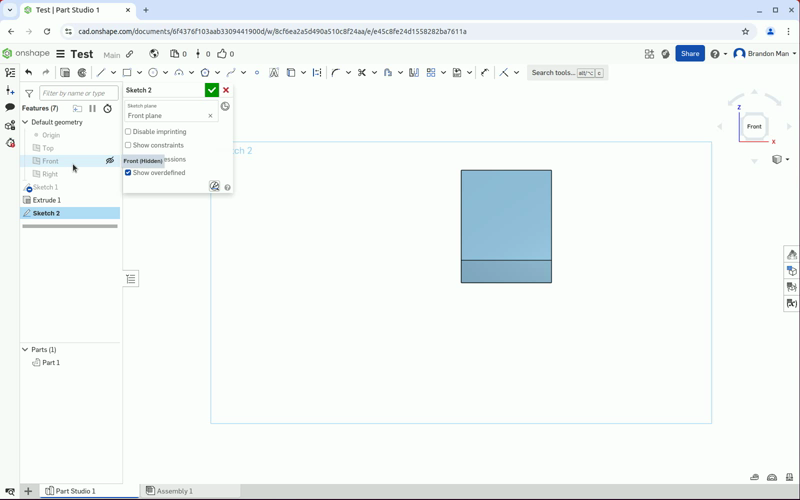
mouse_move(73, 352)
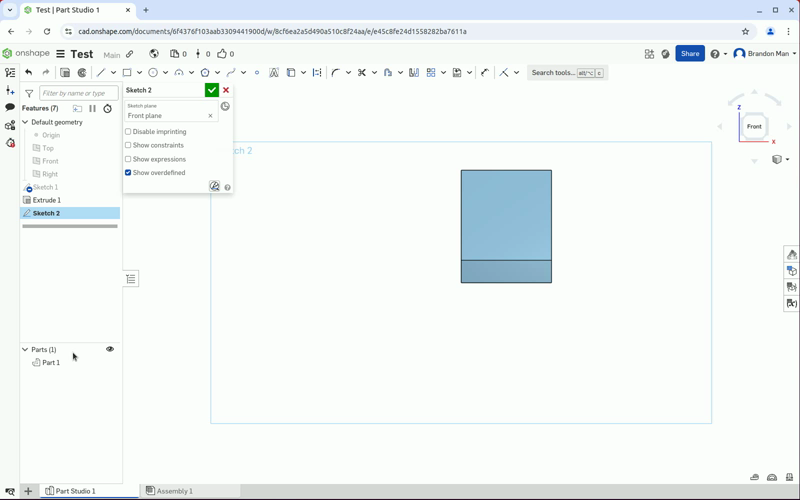
key(y)
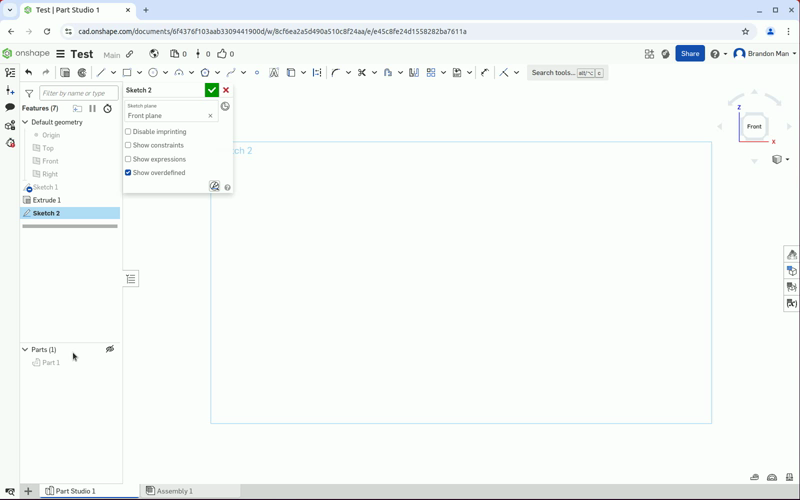
key(l)
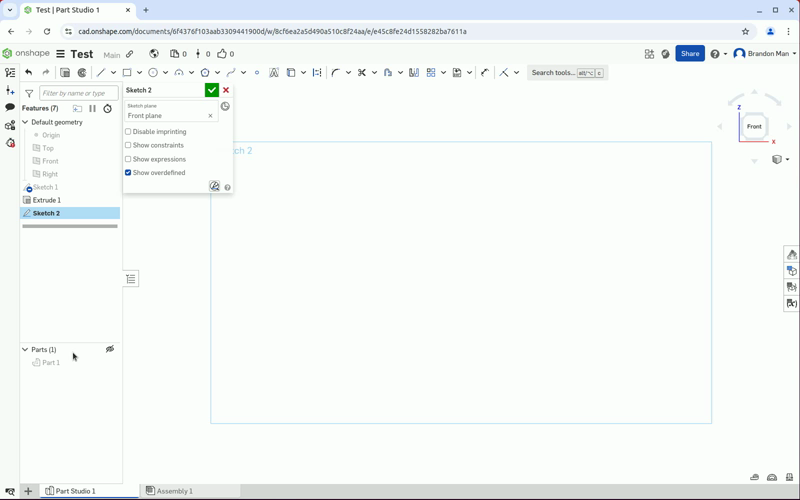
key_down(shift)
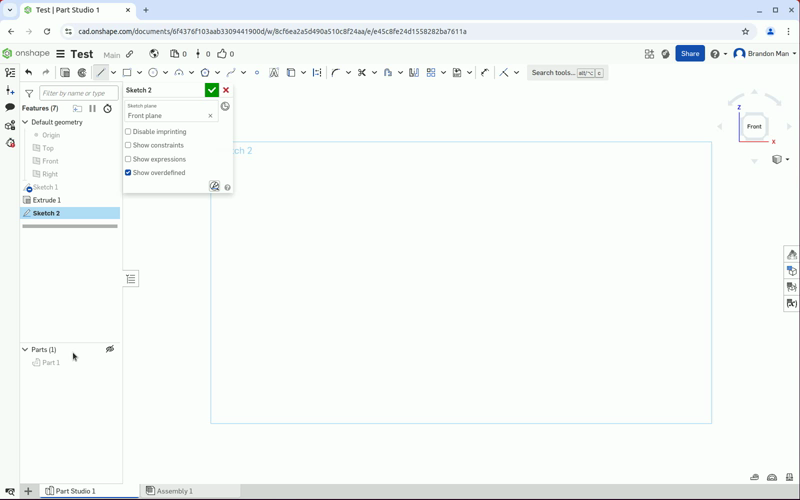
mouse_move(416, 282)
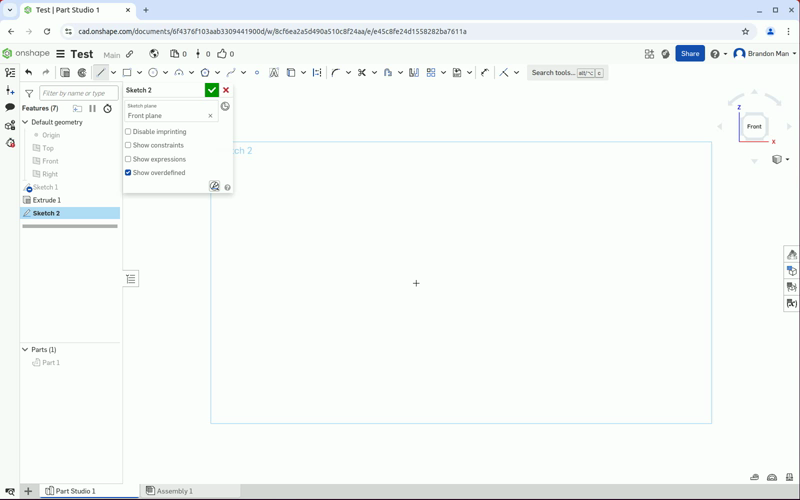
click(416, 282)
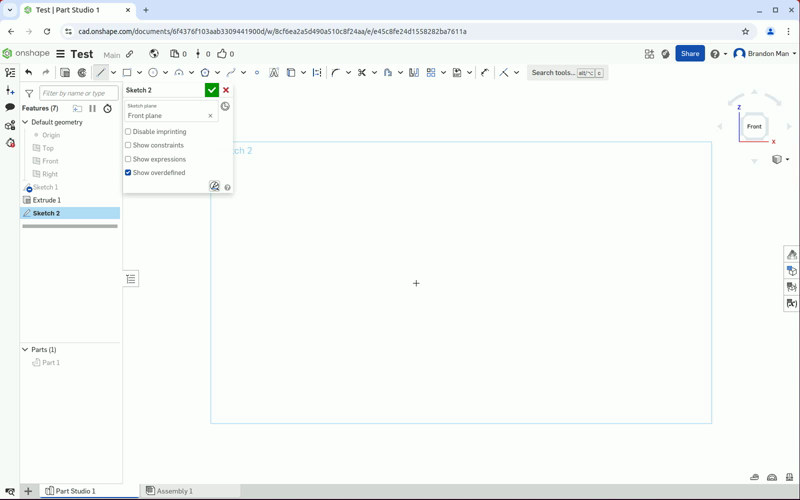
key_up(shift)
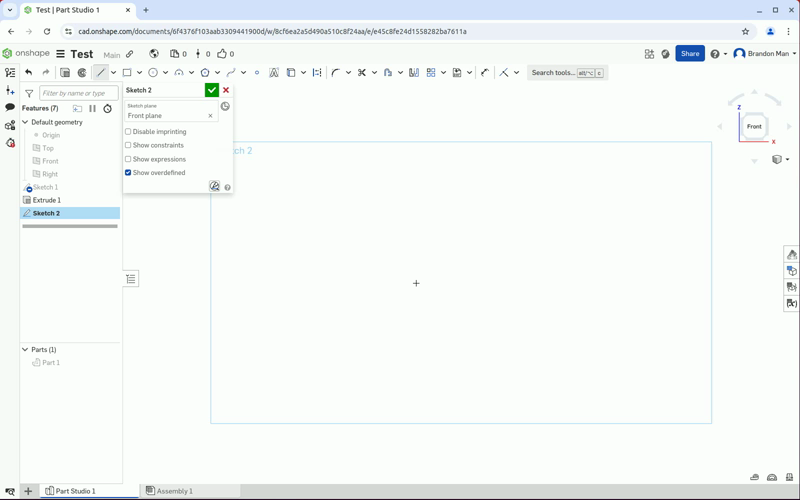
key_down(shift)
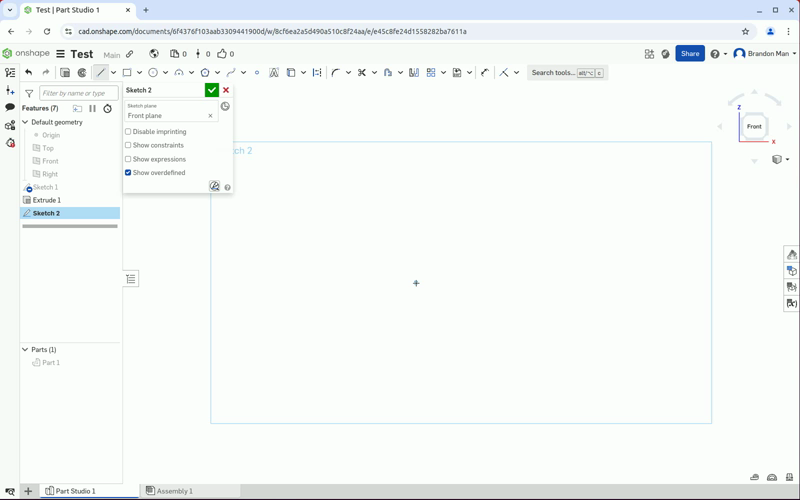
mouse_move(446, 282)
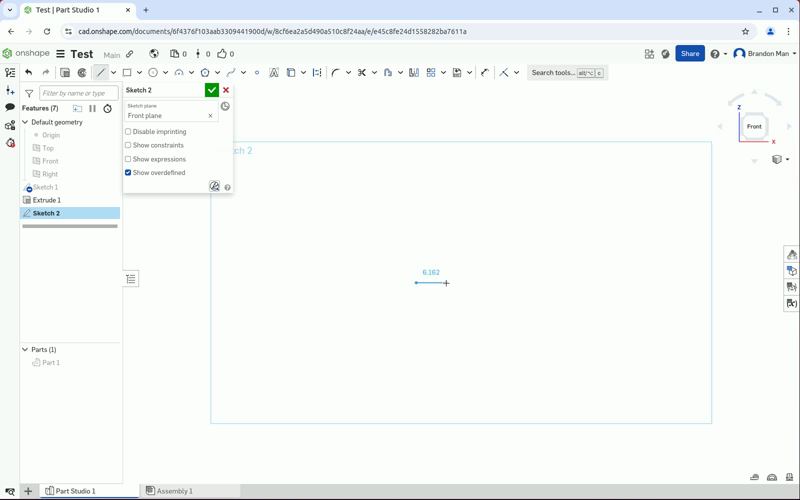
mouse_move(461, 282)
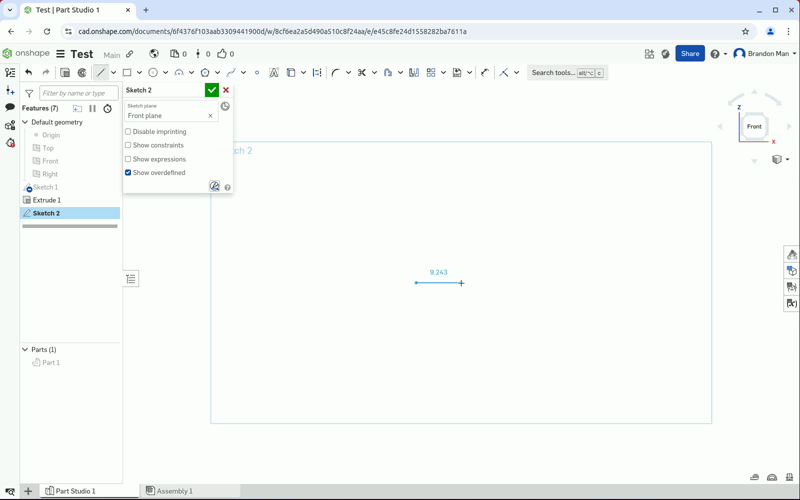
click(461, 282)
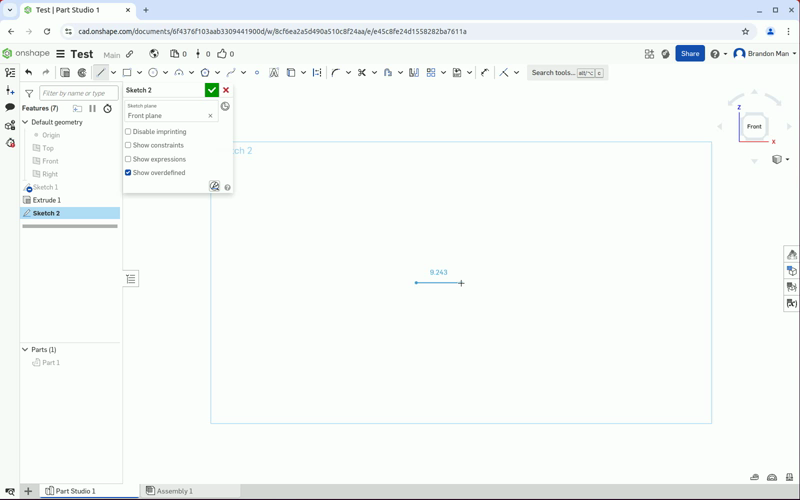
key_up(shift)
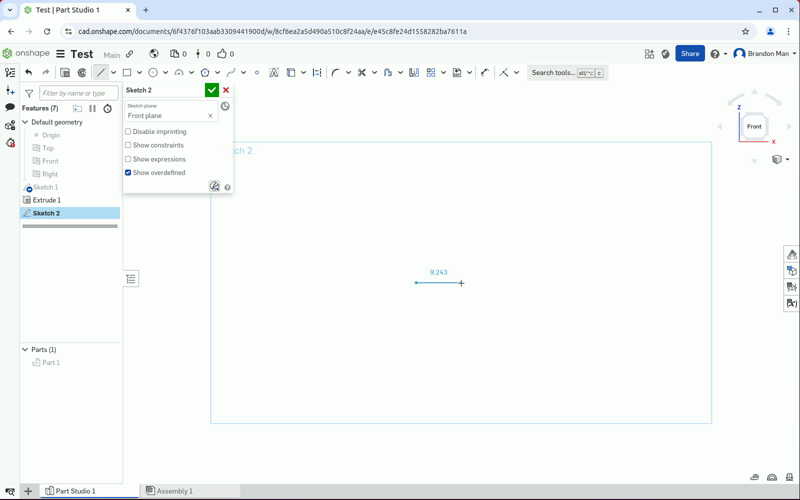
key_down(shift)
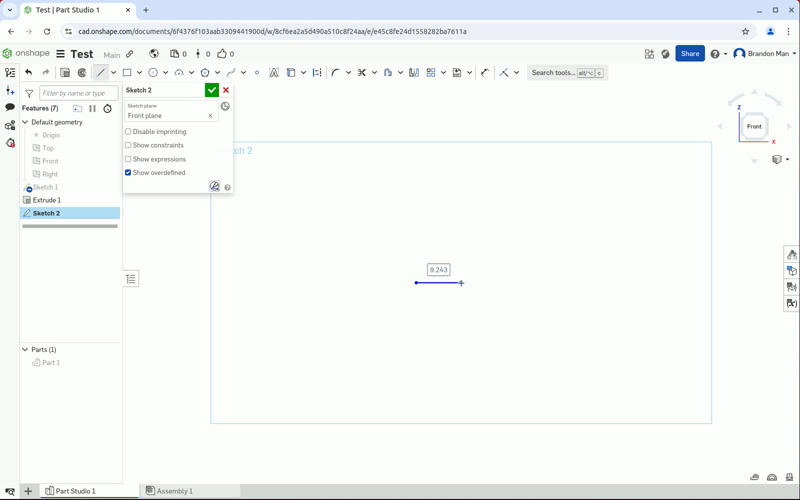
mouse_move(461, 170)
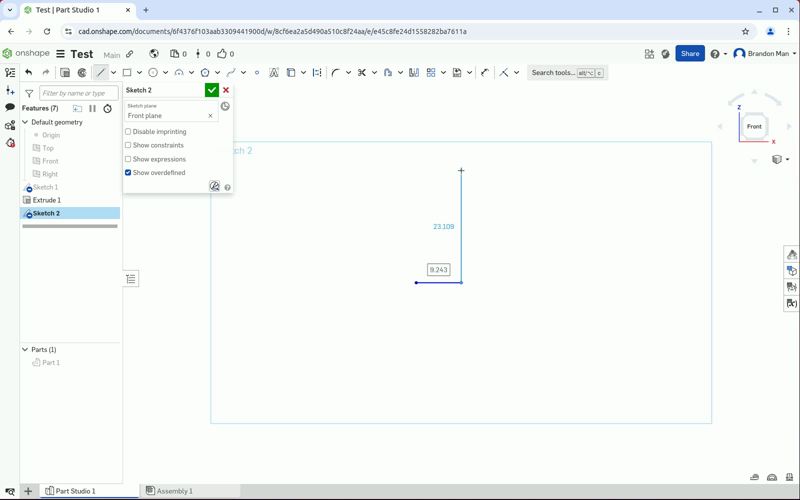
click(461, 170)
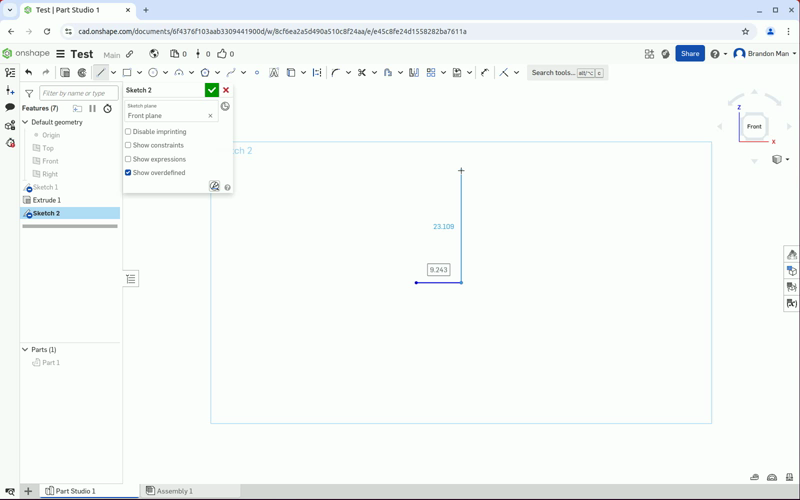
key_up(shift)
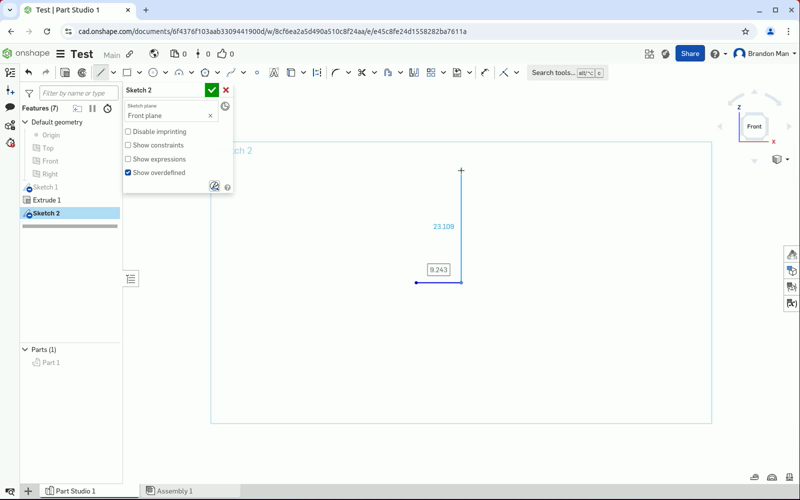
key_down(shift)
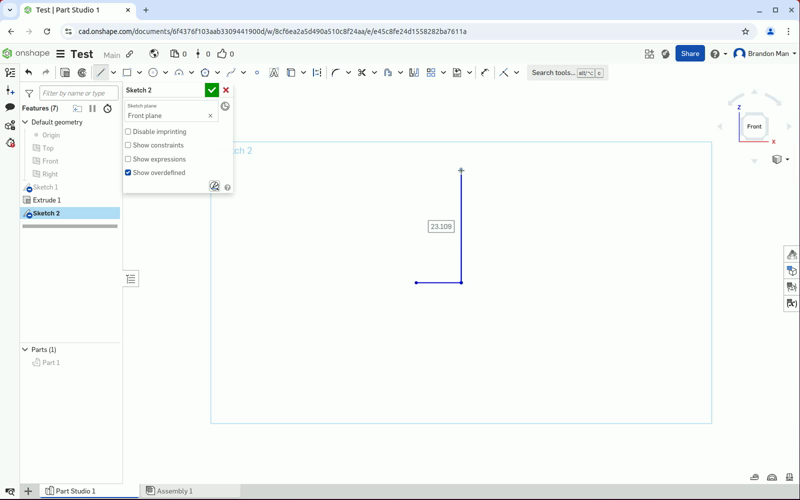
mouse_move(491, 170)
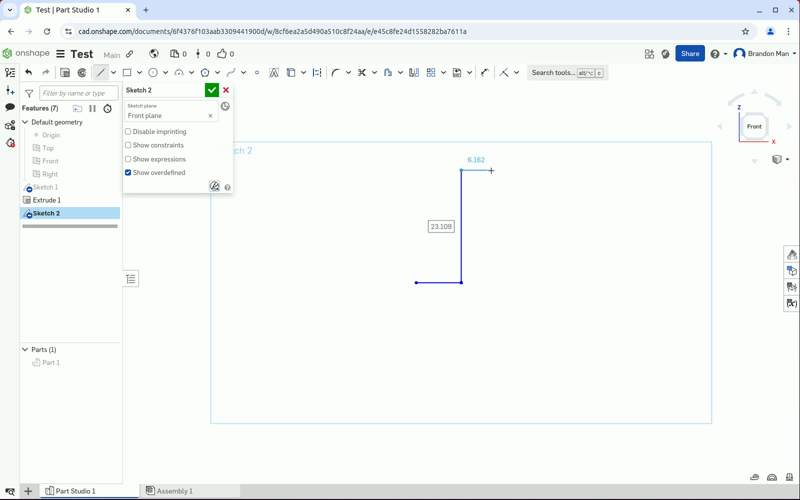
mouse_move(416, 170)
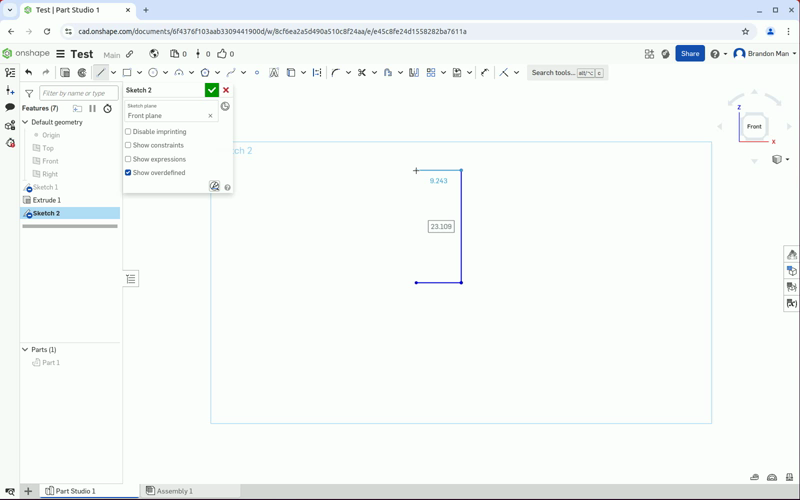
click(416, 170)
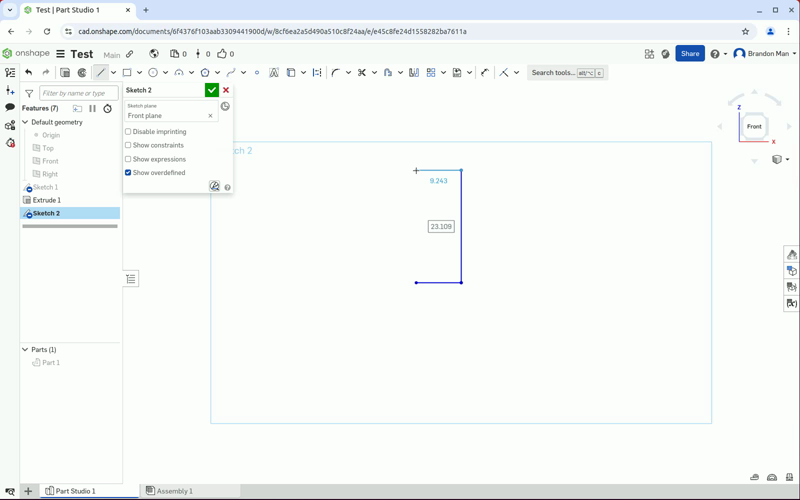
key_up(shift)
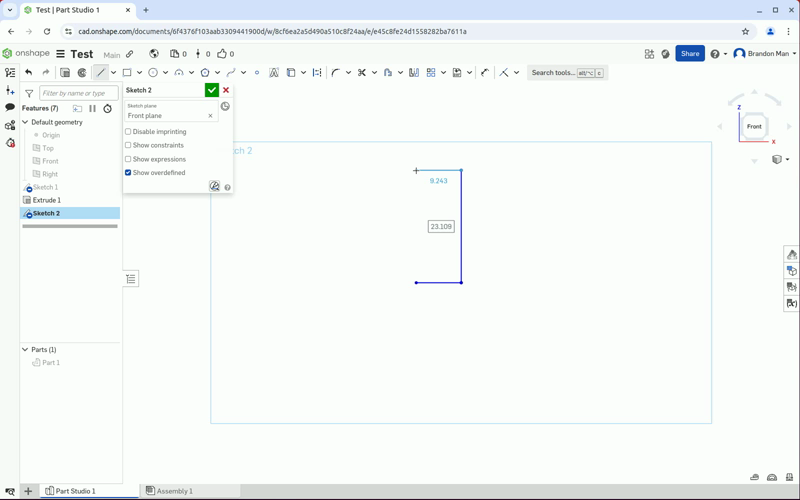
key_down(shift)
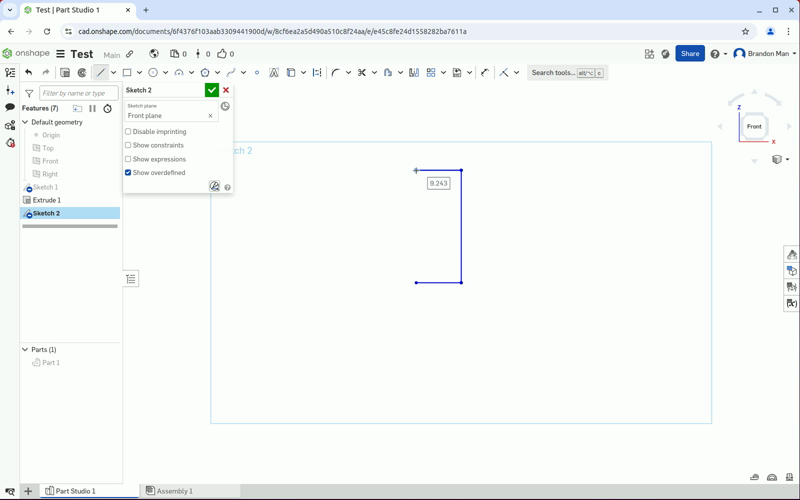
mouse_move(416, 282)
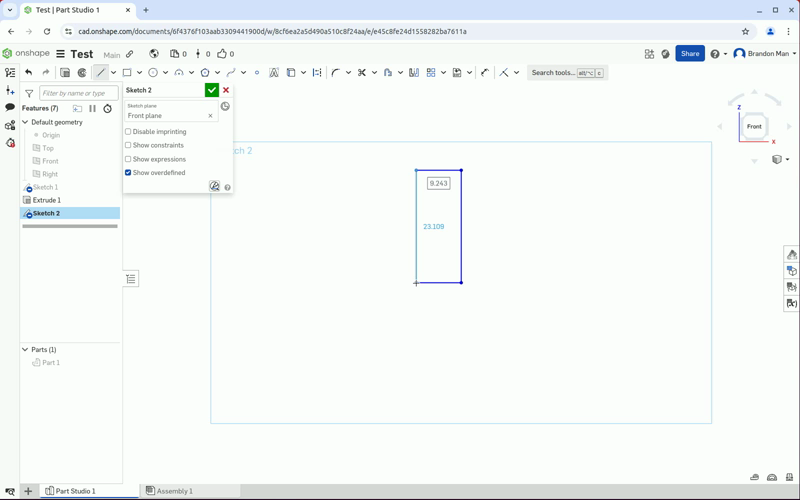
key_up(shift)
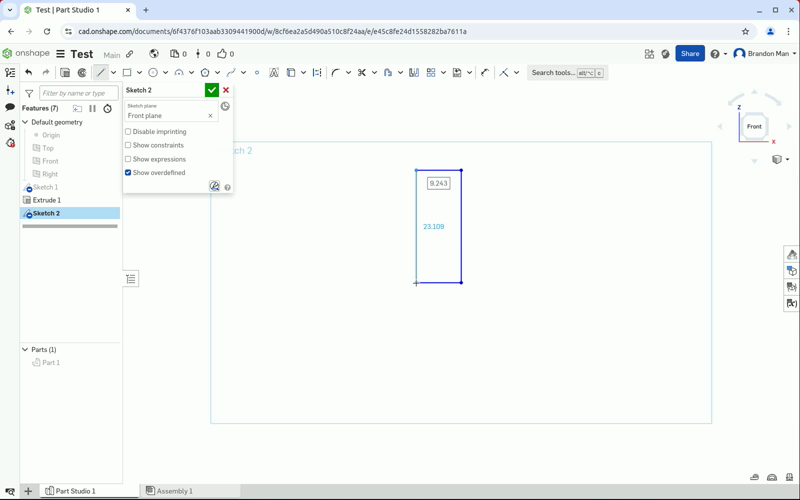
click(416, 282)
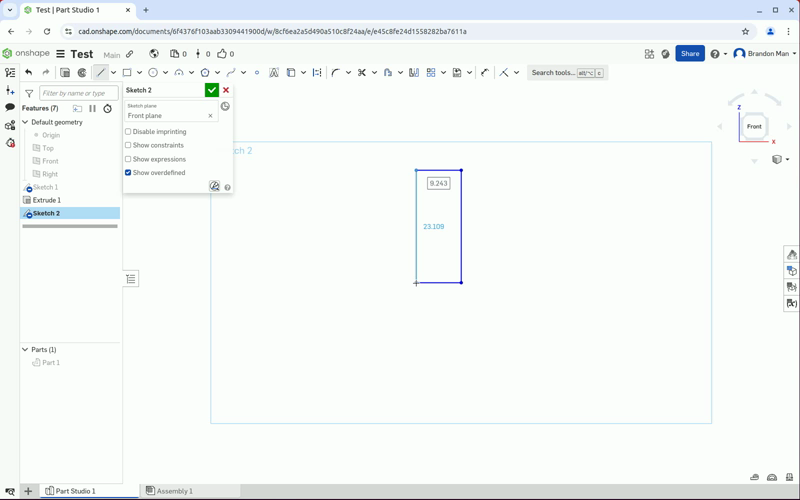
key(esc)
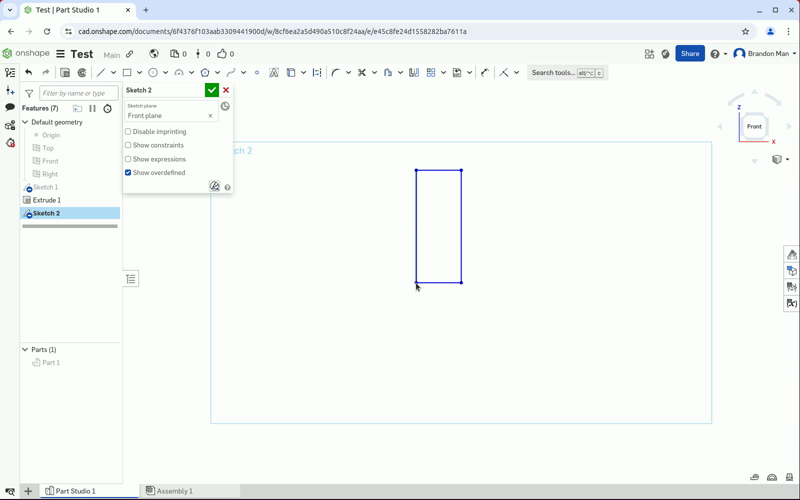
mouse_move(445, 205)
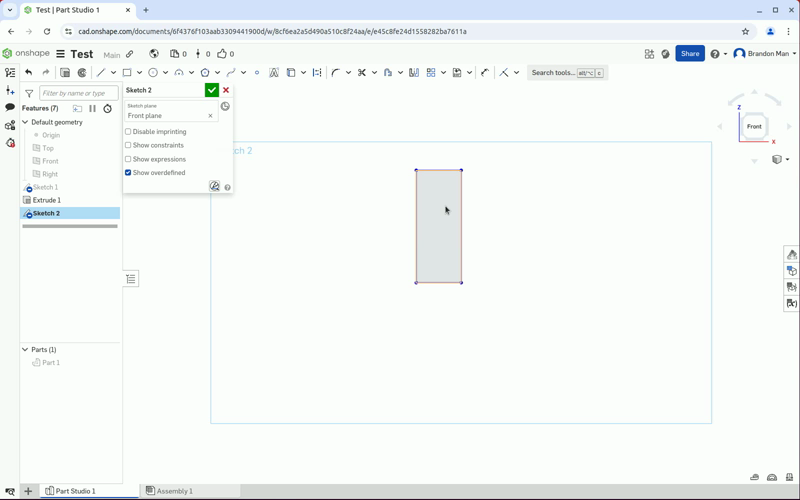
click(445, 205)
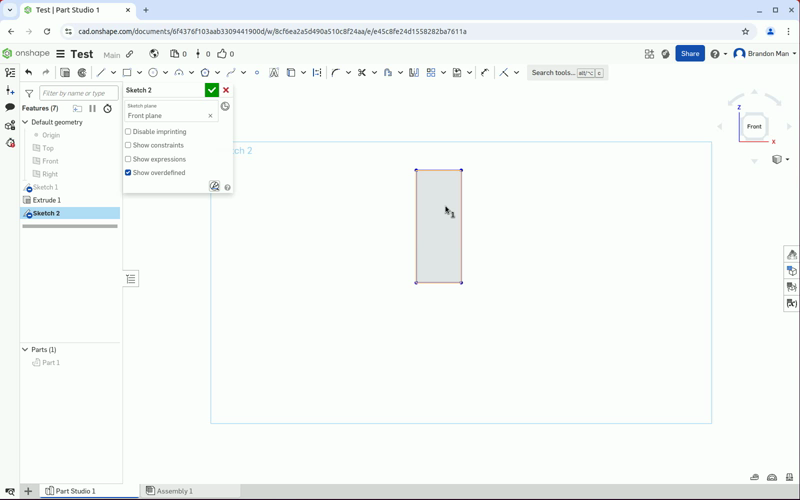
mouse_move(73, 352)
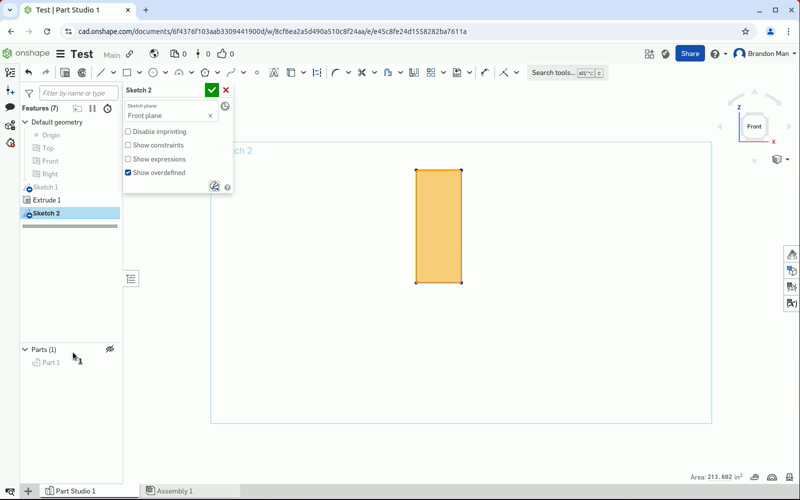
key(shift+y)
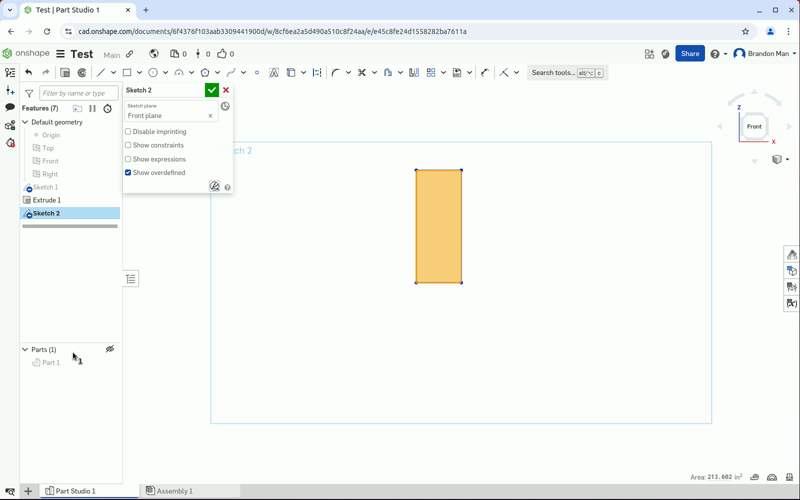
key(shift+e)
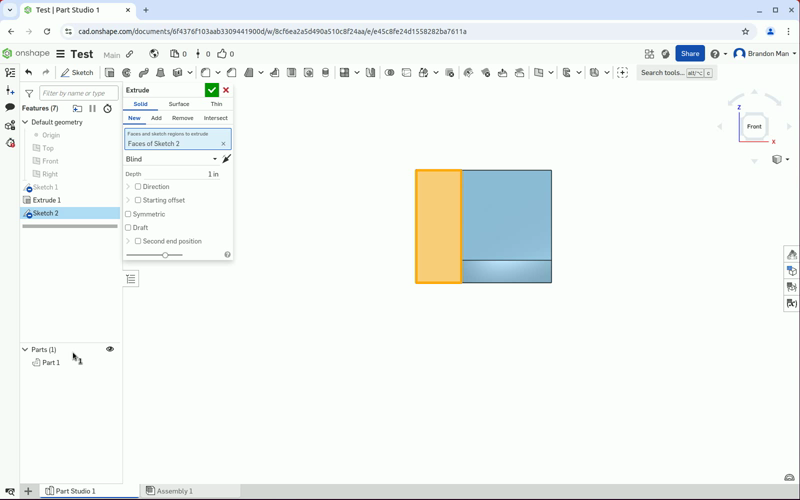
mouse_move(143, 106)
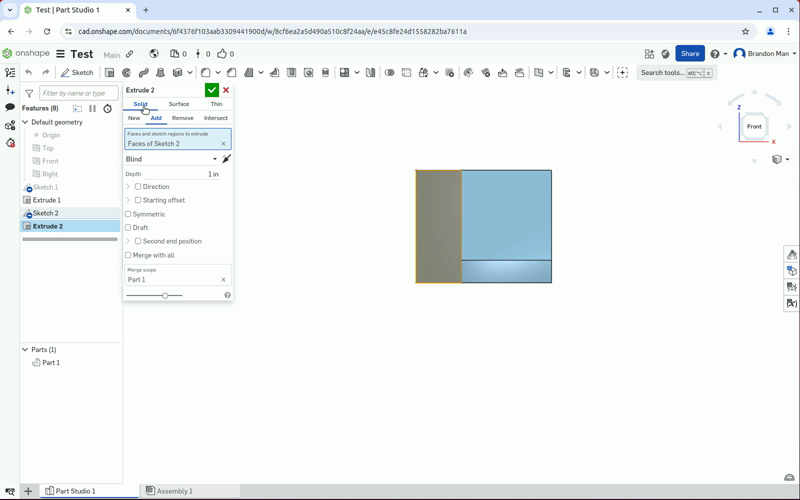
click(143, 106)
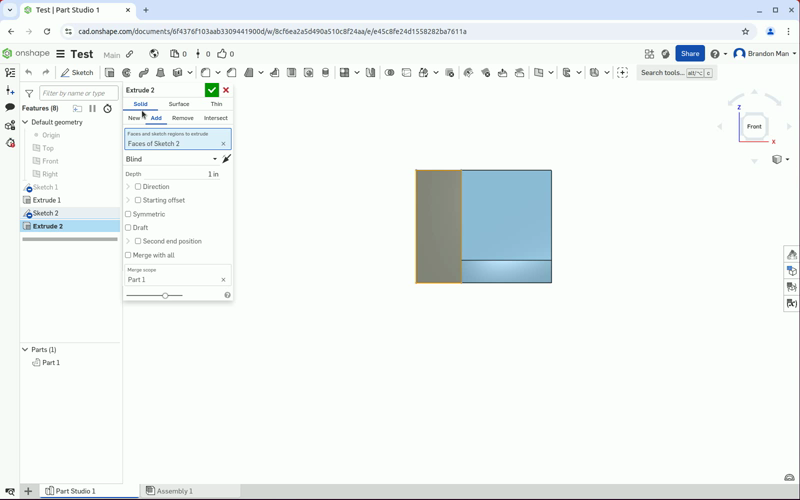
mouse_move(137, 120)
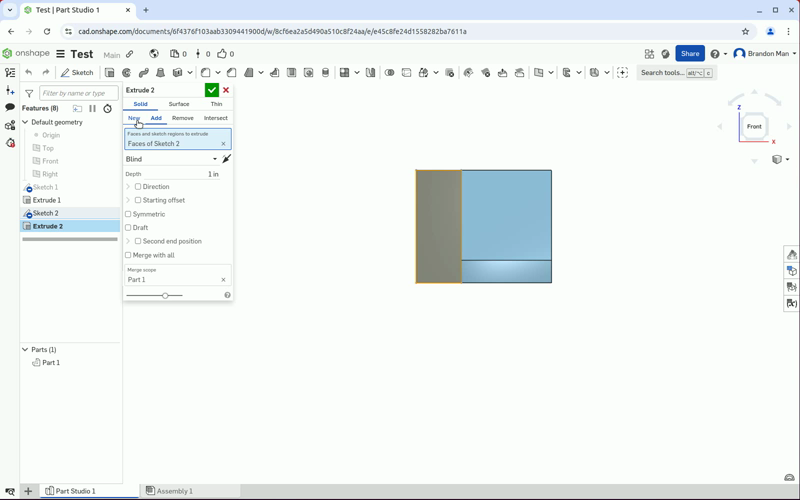
click(137, 120)
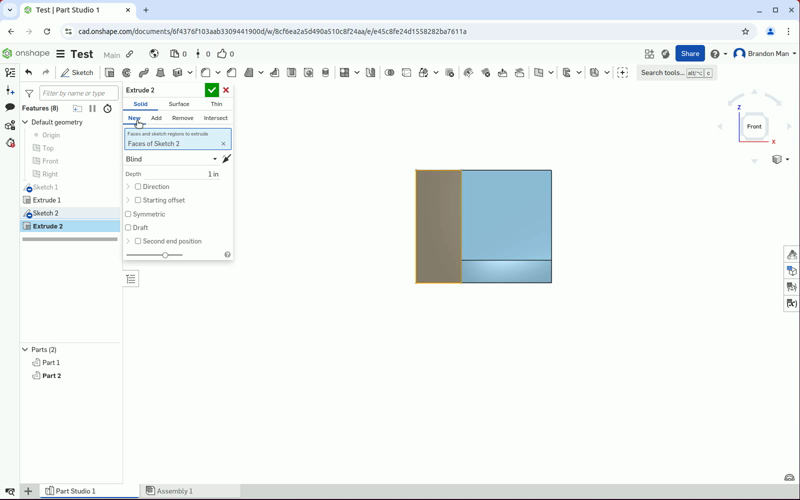
key(tab, 4)
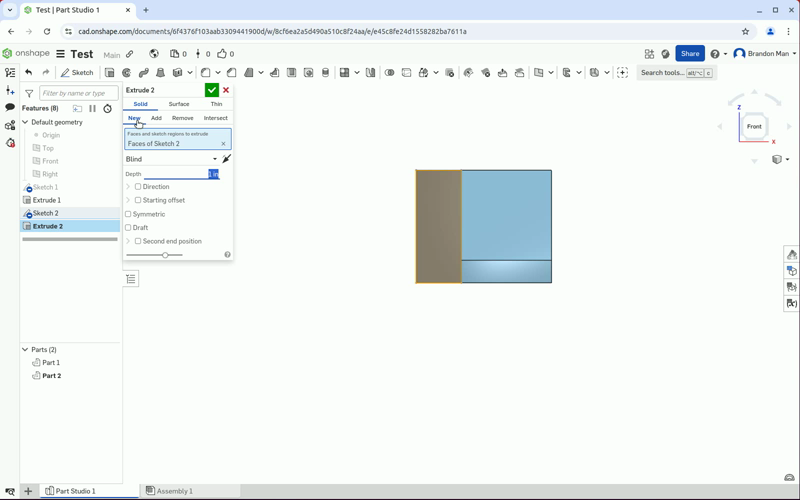
text(18.535)
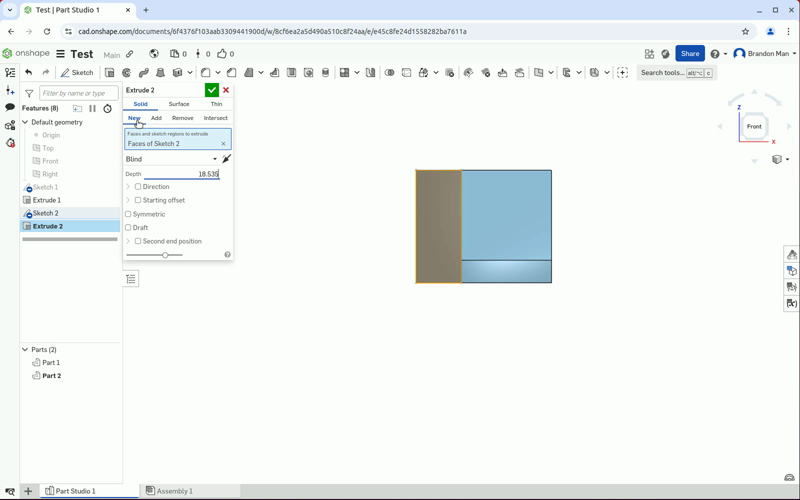
key(enter)
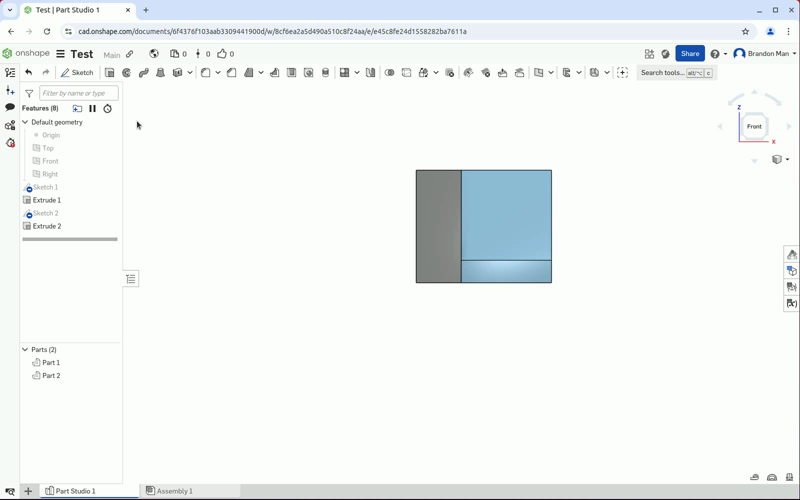
key(shift+h)
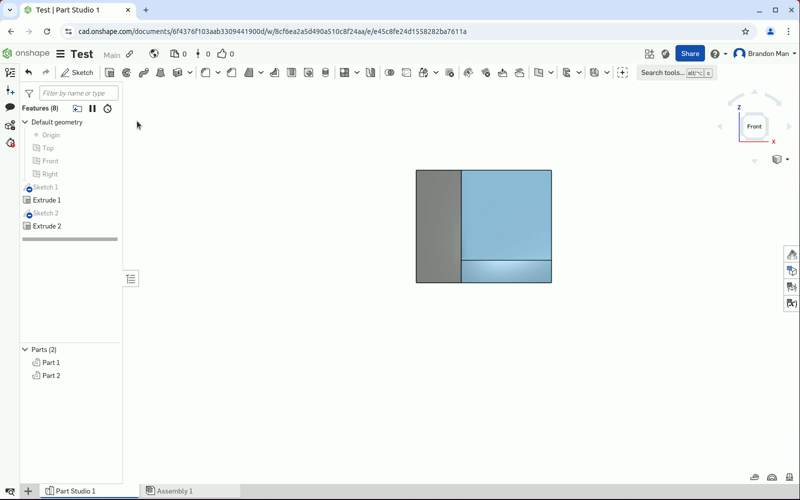
key(shift+h)
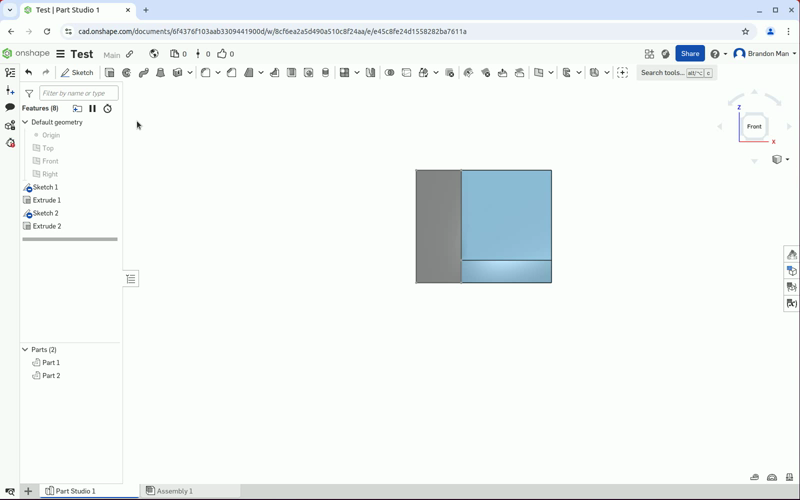
key(shift+7)
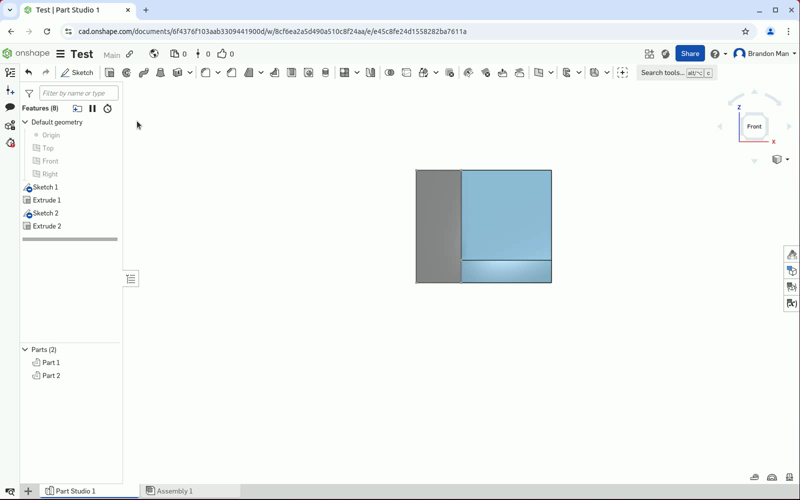
key(left, 2)
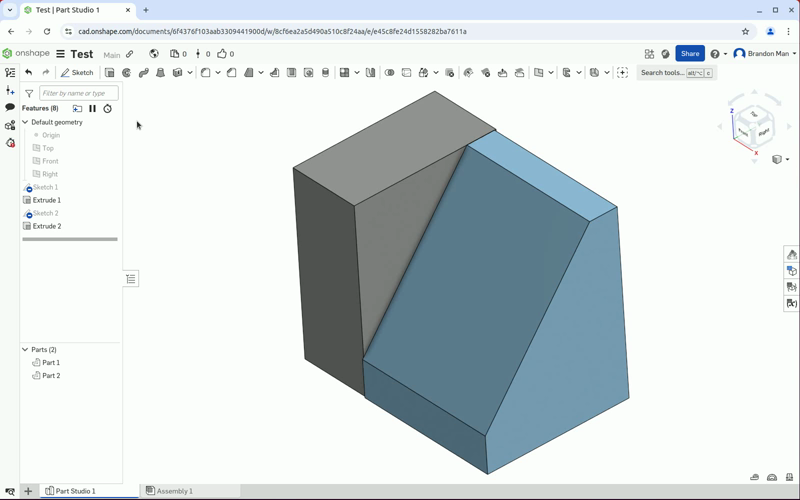
key(down, 2)
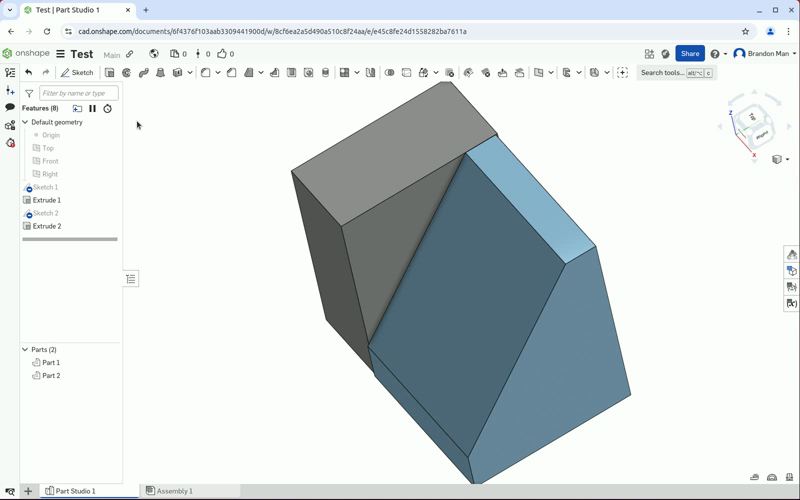
key(up, 2)
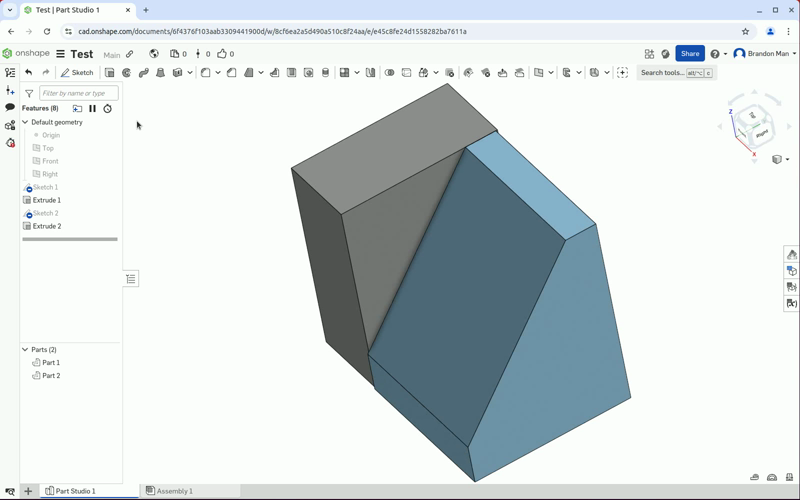
key(right, 2)
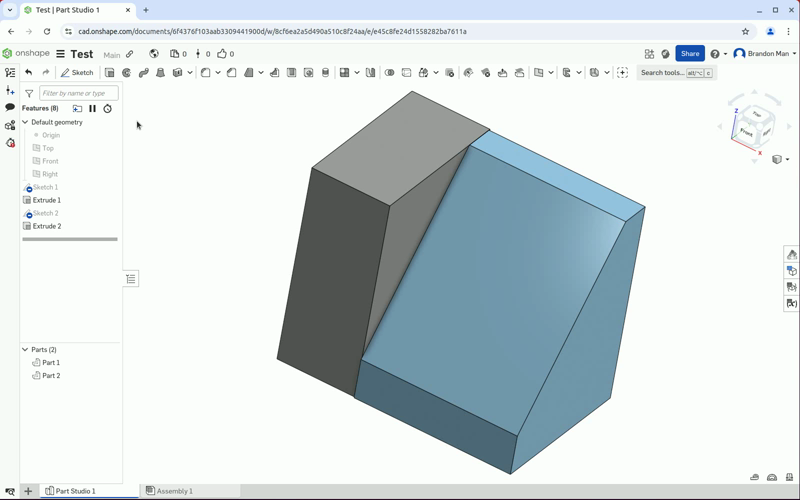
mouse_move(73, 189)
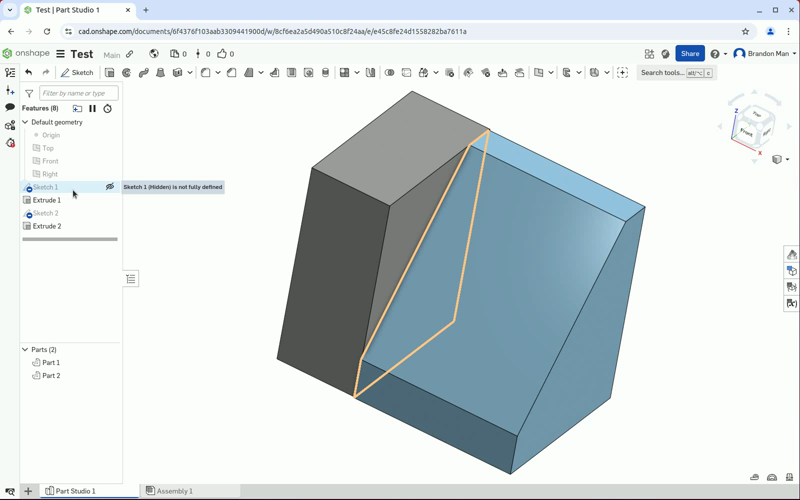
click(73, 189)